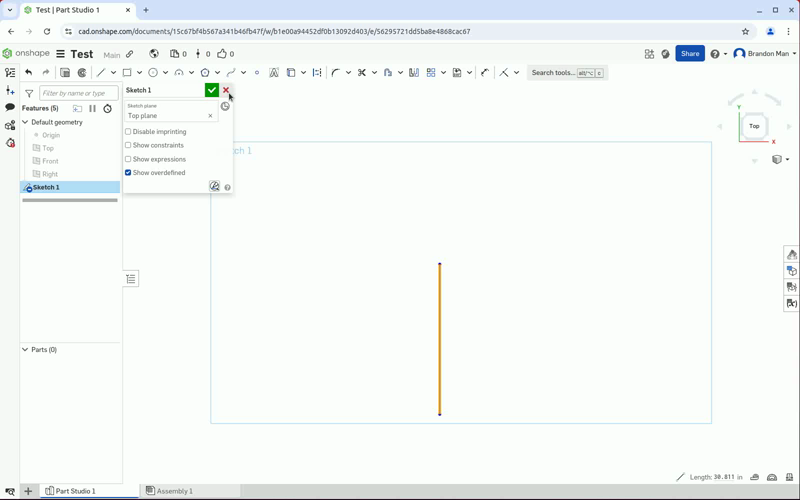
key(shift+h)
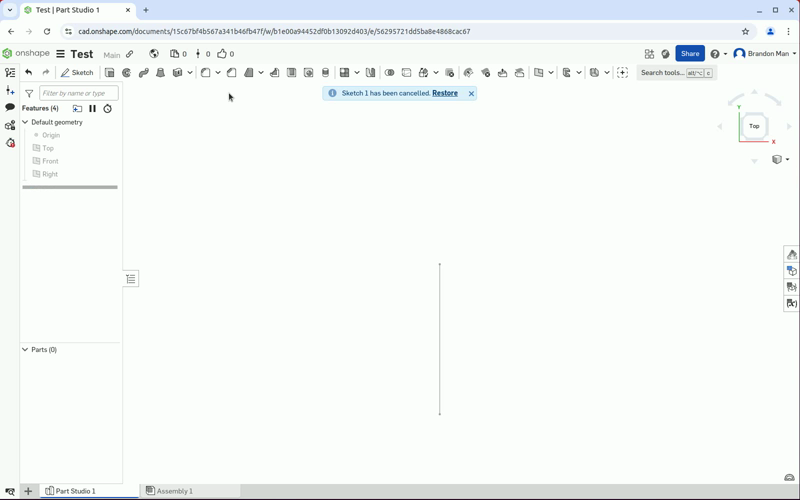
mouse_move(73, 352)
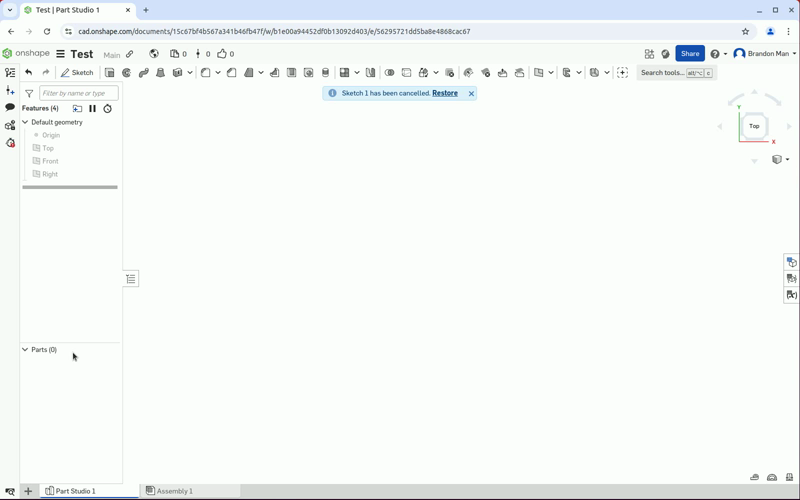
key(y)
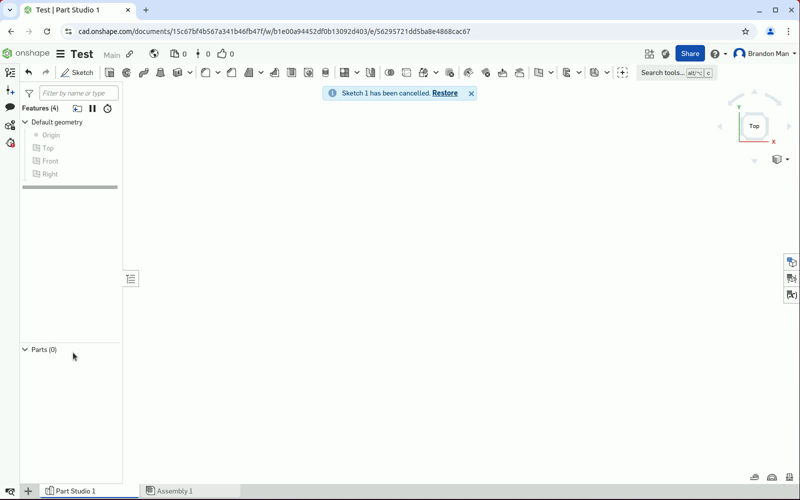
key(shift+p)
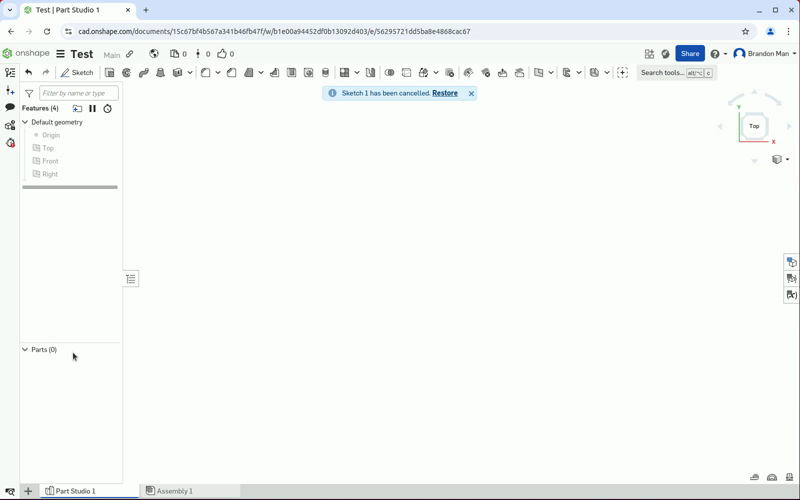
key(space)
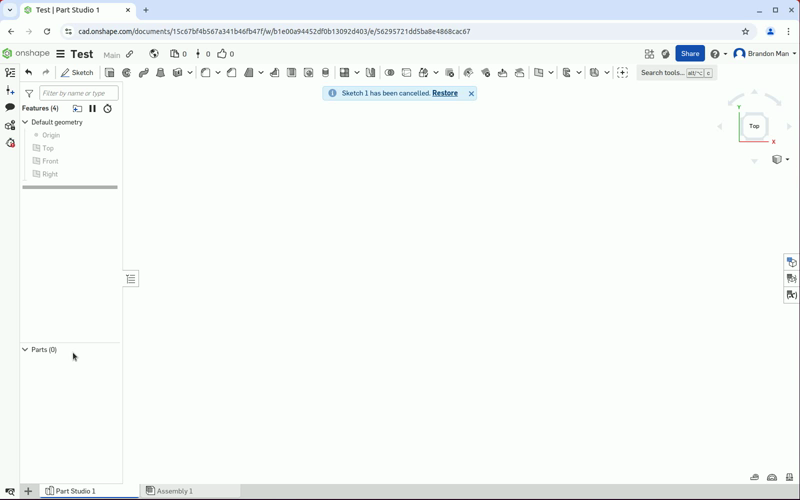
key_down(shift)
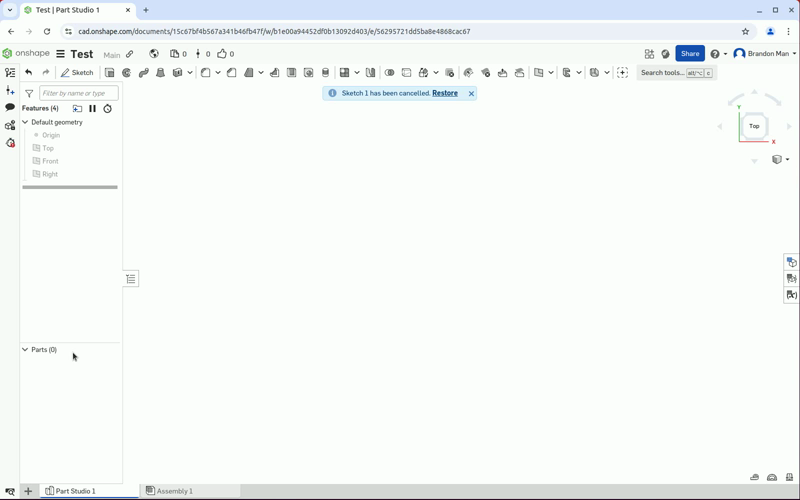
key(up)
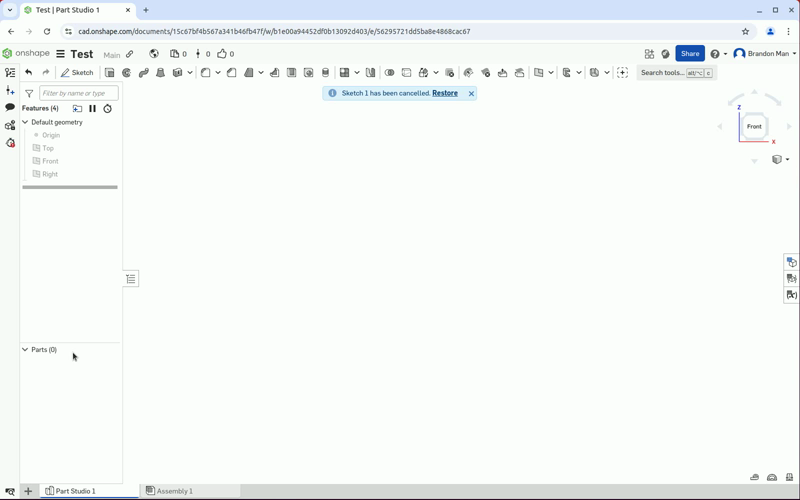
key_up(shift)
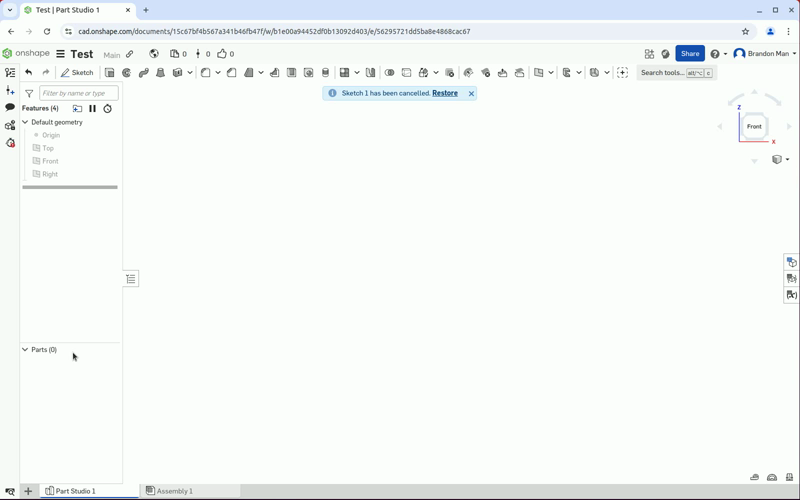
mouse_move(73, 352)
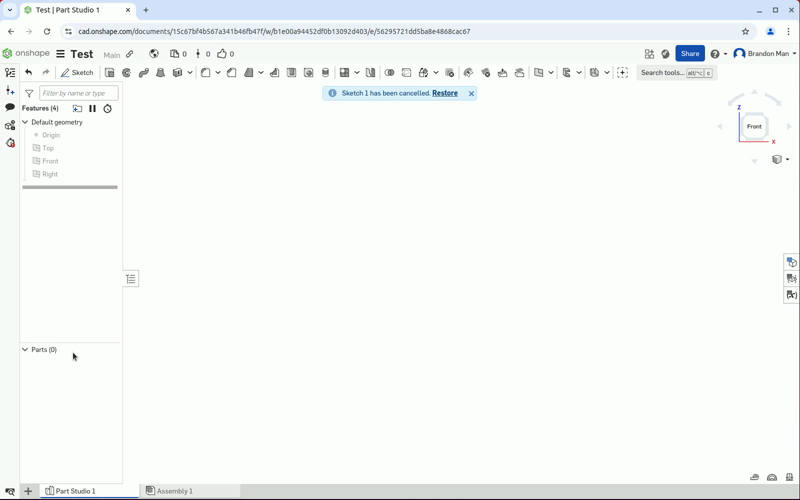
key(shift+y)
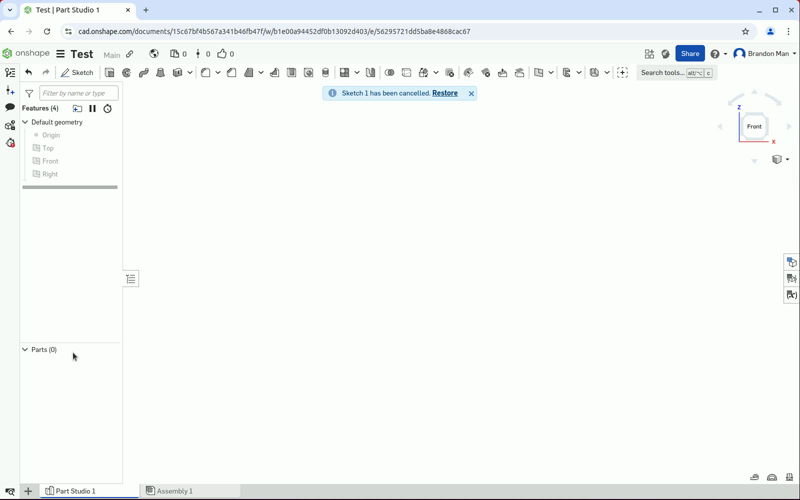
key(shift+s)
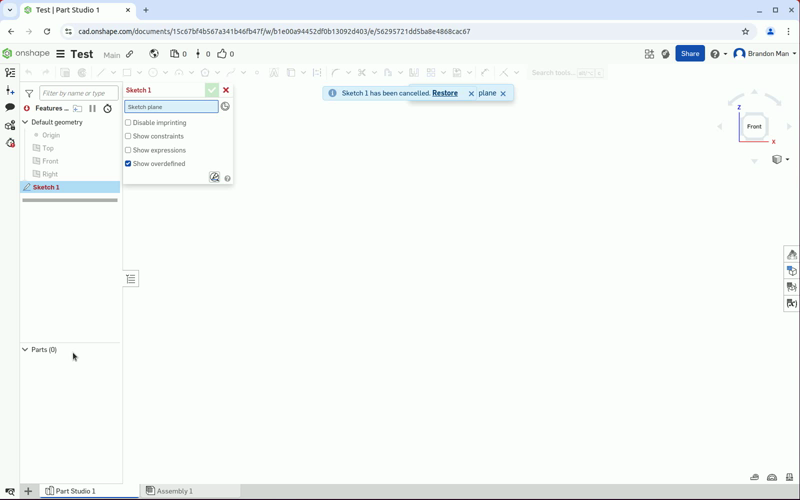
mouse_move(73, 163)
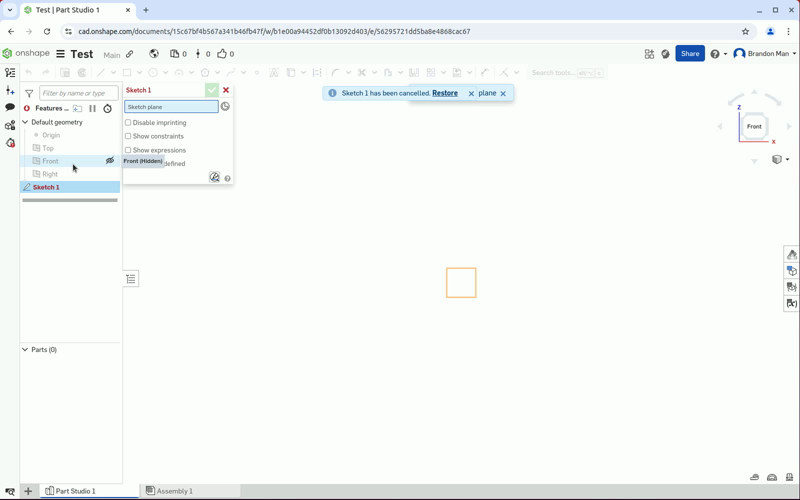
click(73, 163)
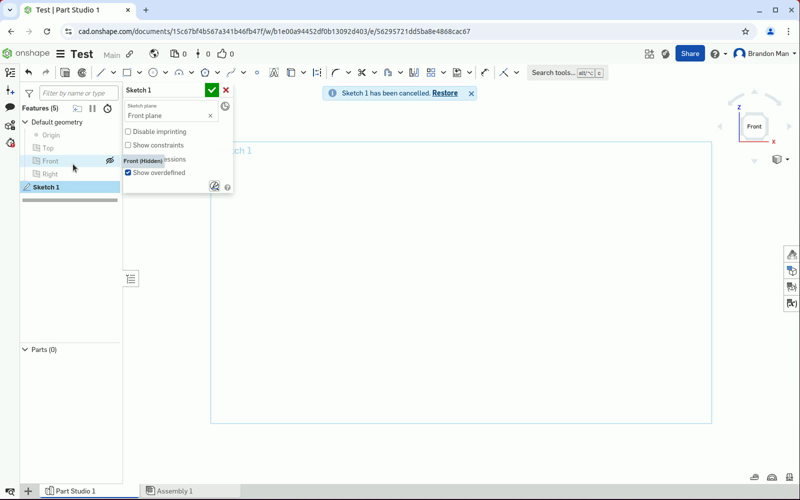
mouse_move(73, 352)
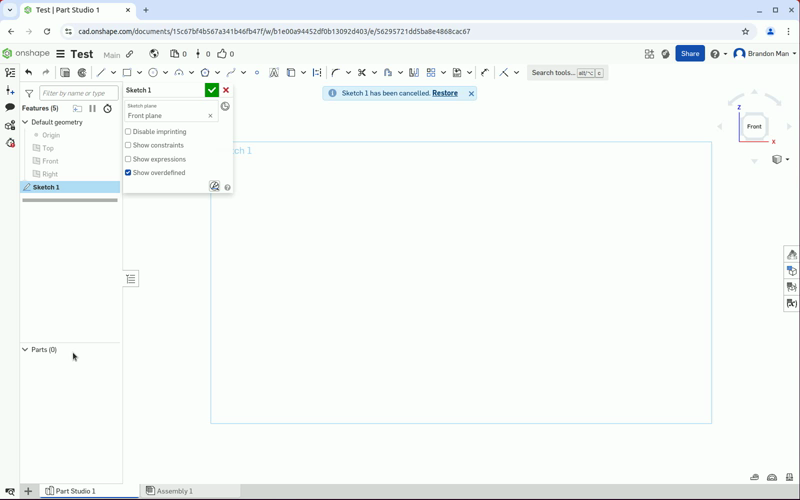
key(y)
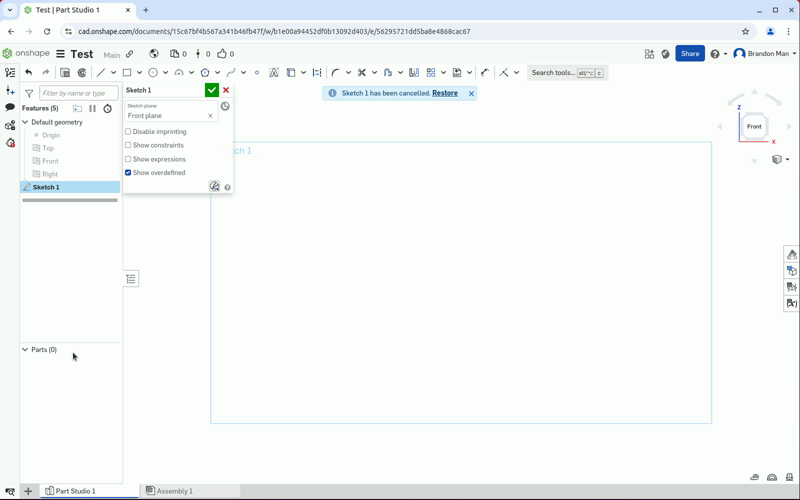
key(l)
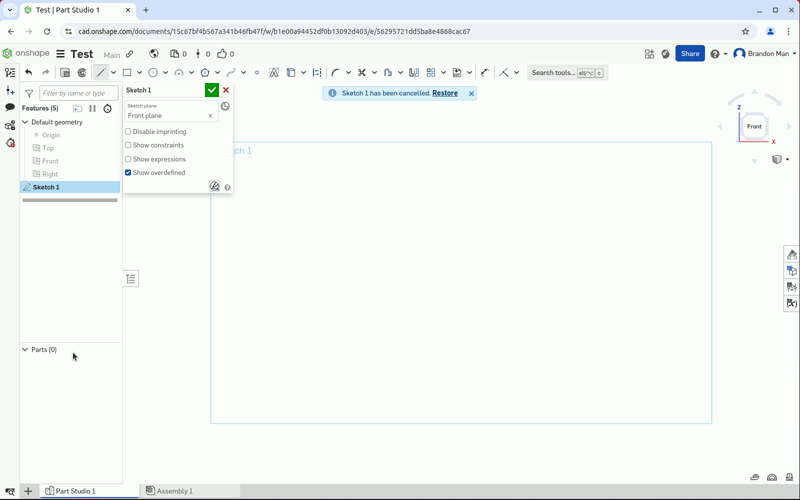
key_down(shift)
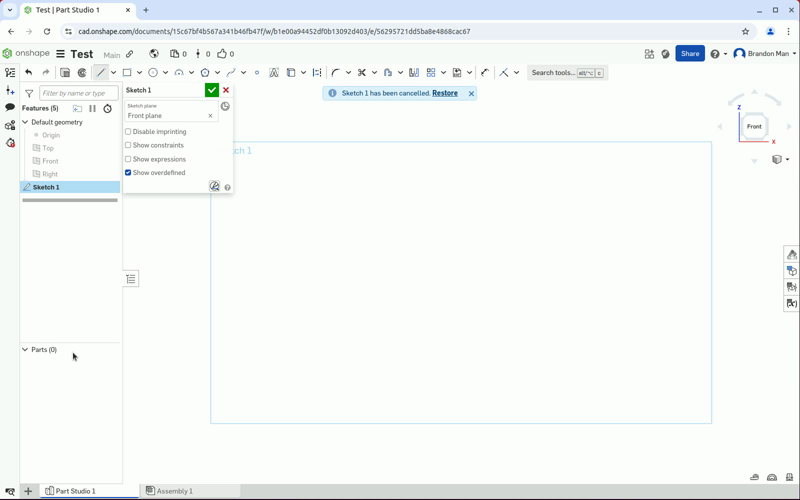
mouse_move(460, 282)
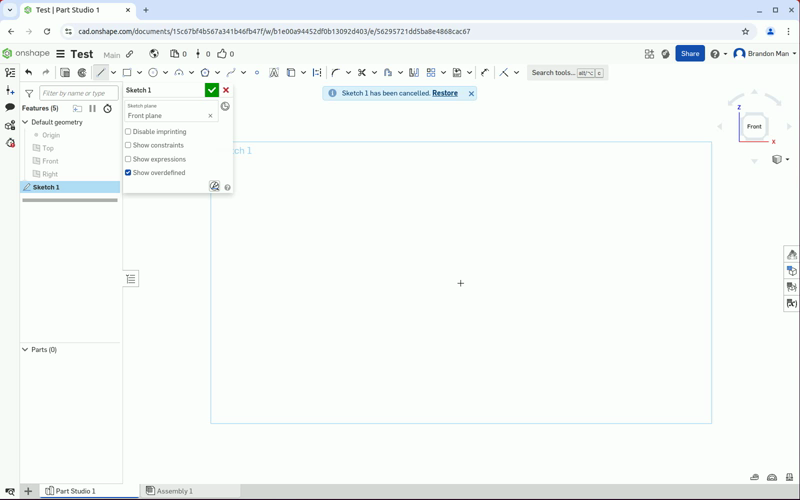
click(460, 282)
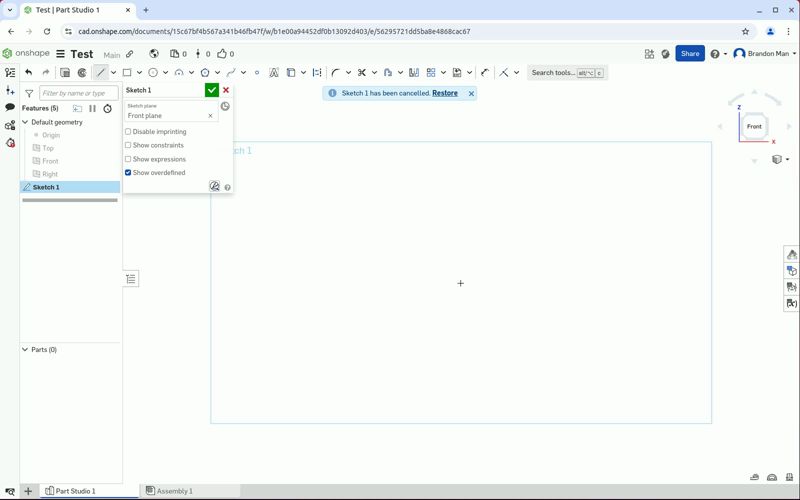
key_up(shift)
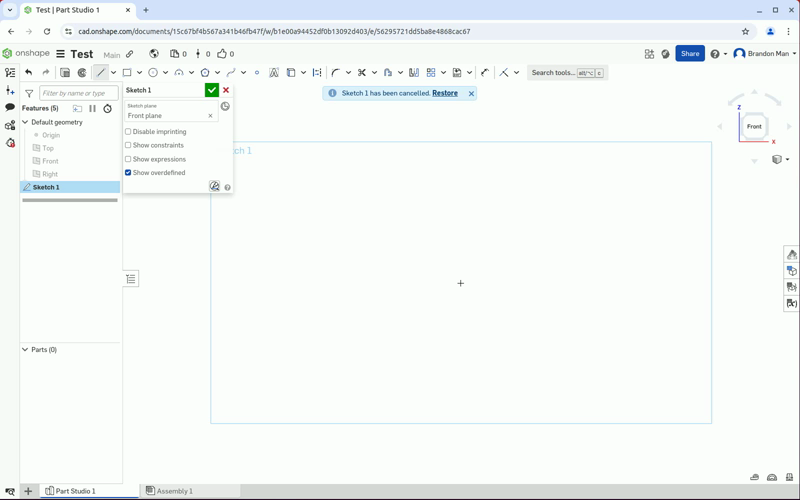
key_down(shift)
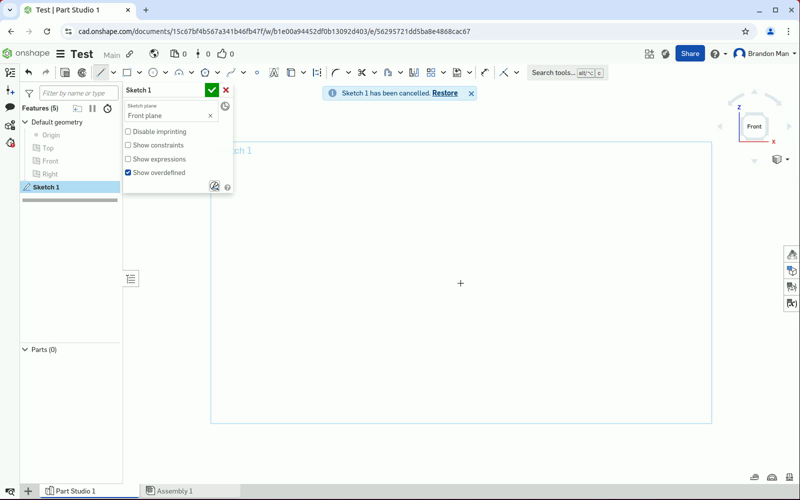
mouse_move(573, 282)
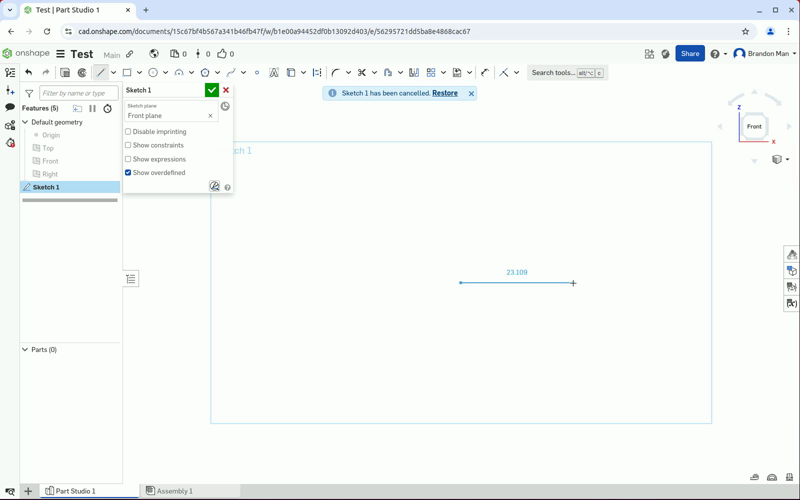
click(573, 282)
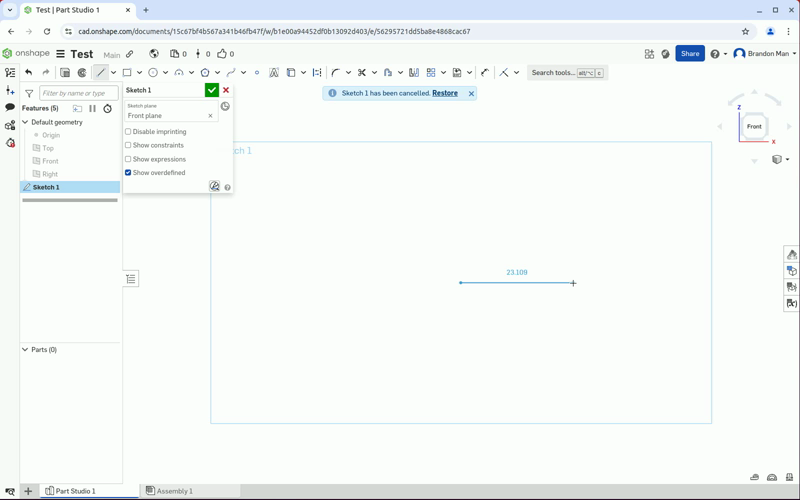
key_up(shift)
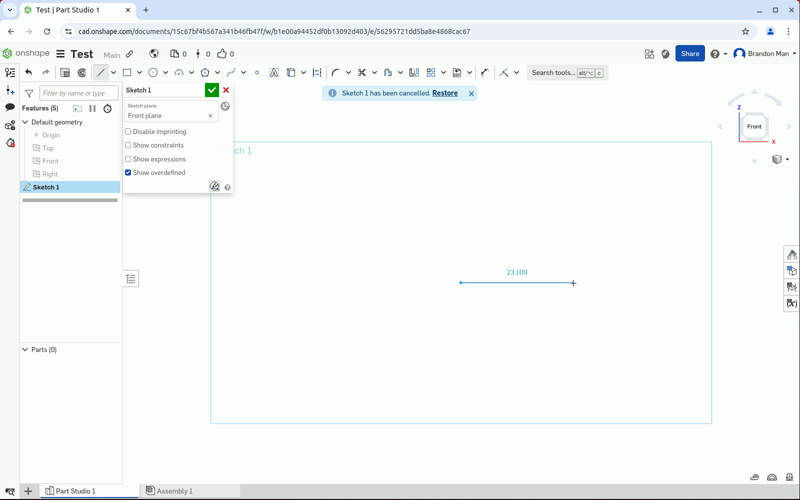
key_down(shift)
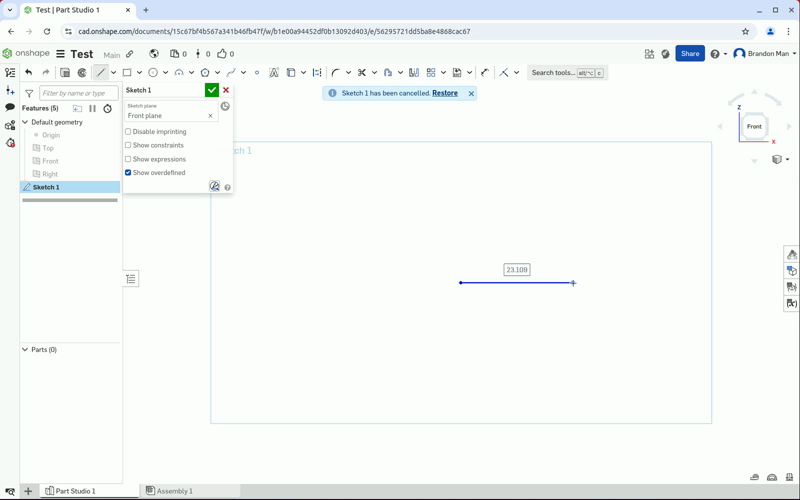
mouse_move(573, 205)
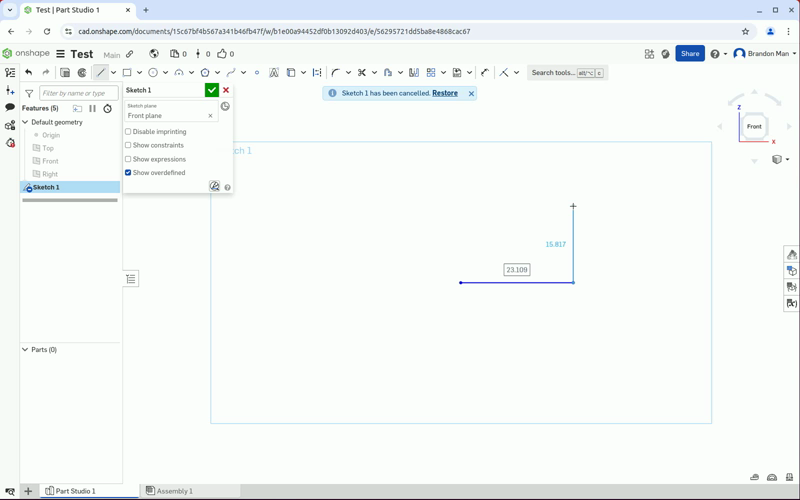
click(573, 205)
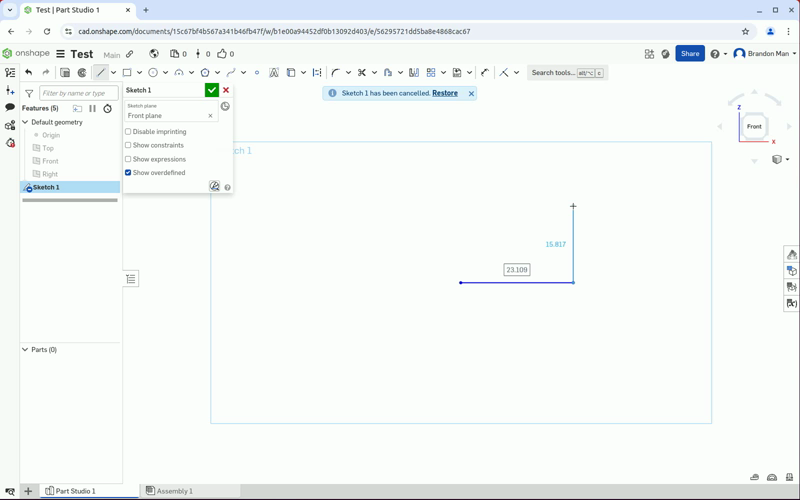
key_up(shift)
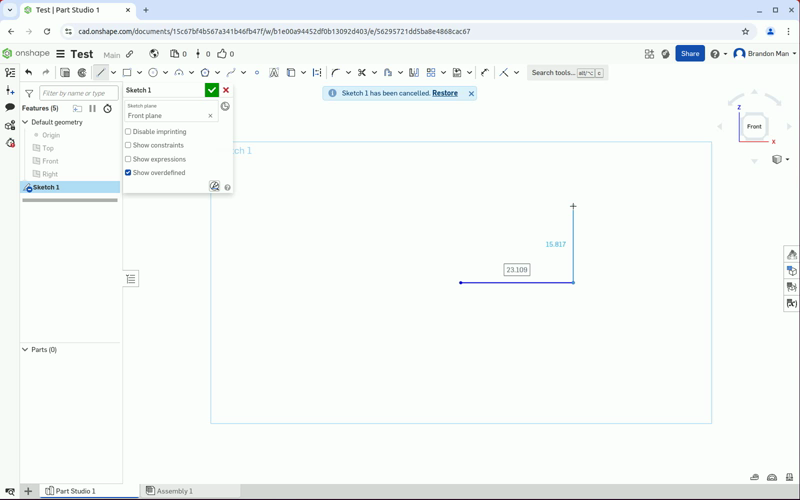
key_down(shift)
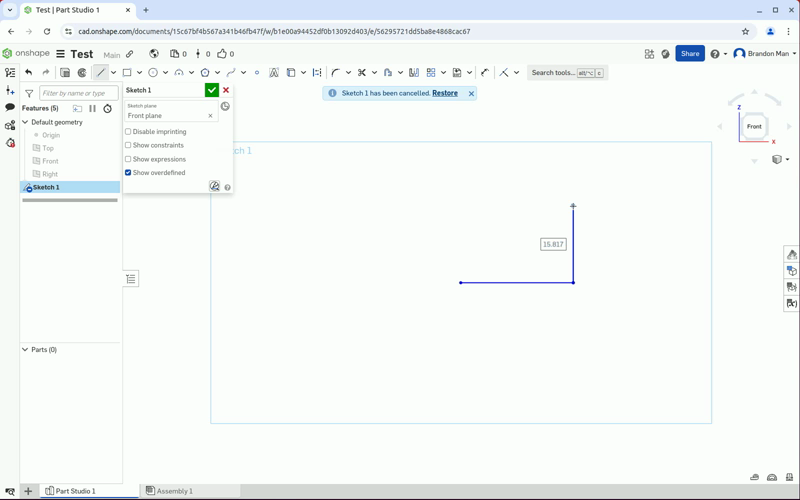
mouse_move(460, 205)
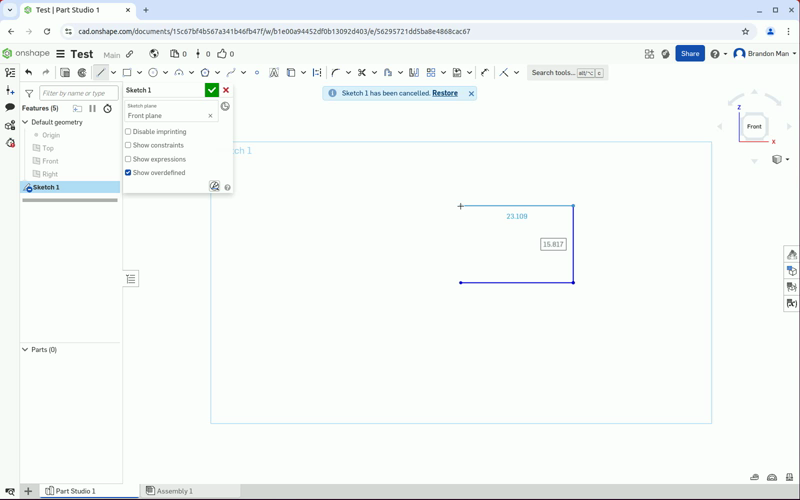
click(460, 205)
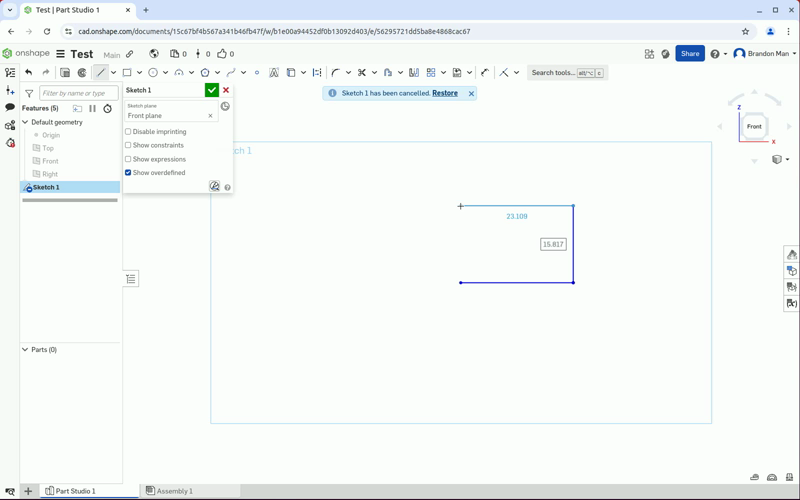
key_up(shift)
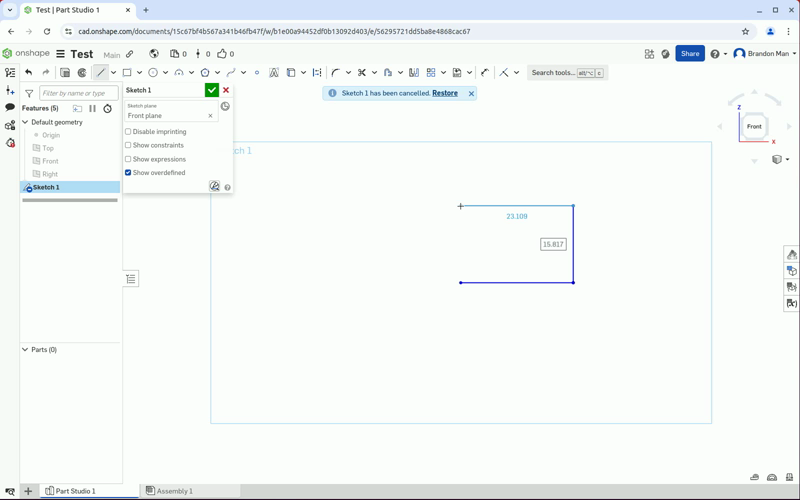
key_down(shift)
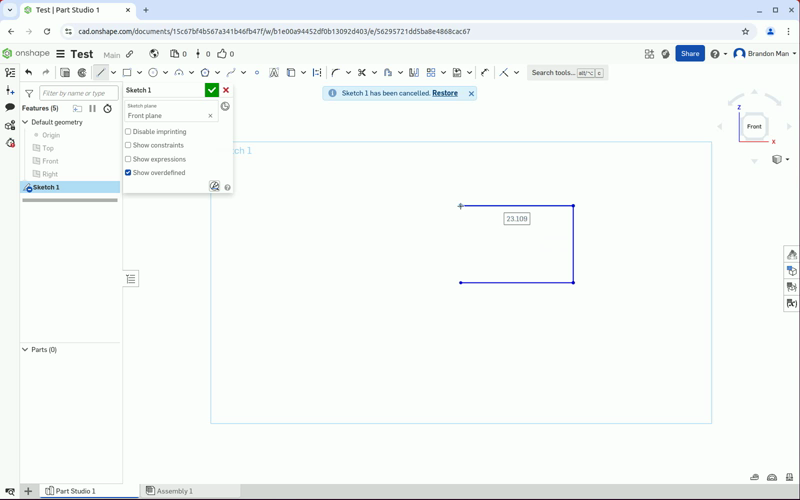
mouse_move(460, 282)
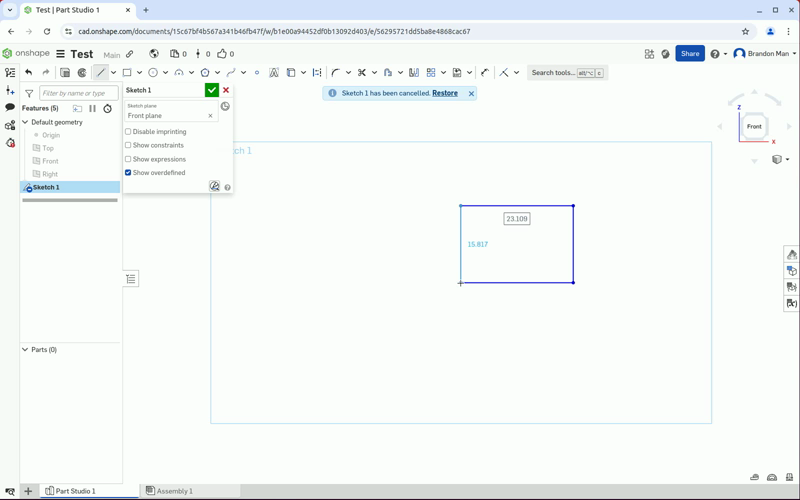
key_up(shift)
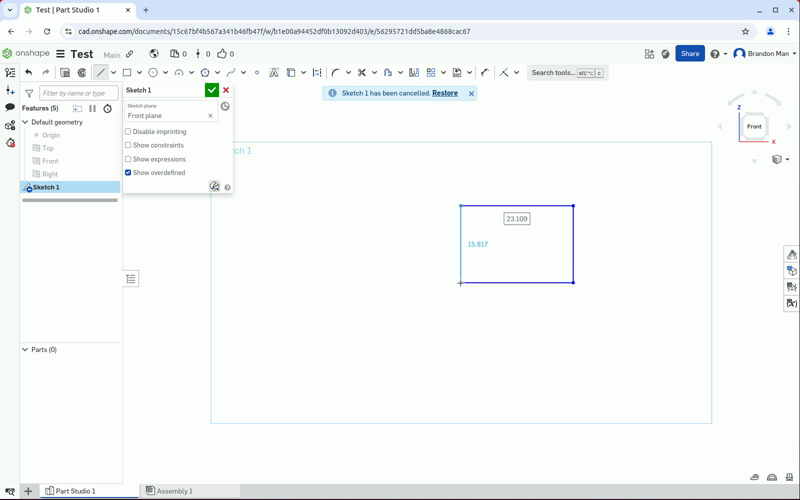
click(460, 282)
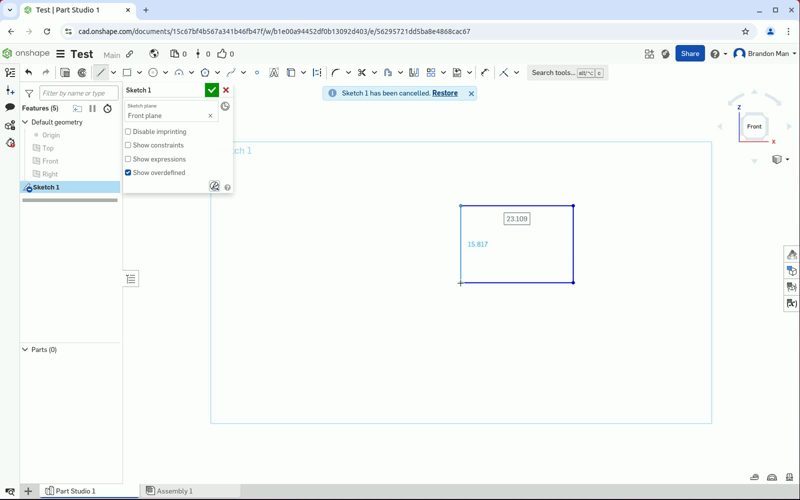
key(esc)
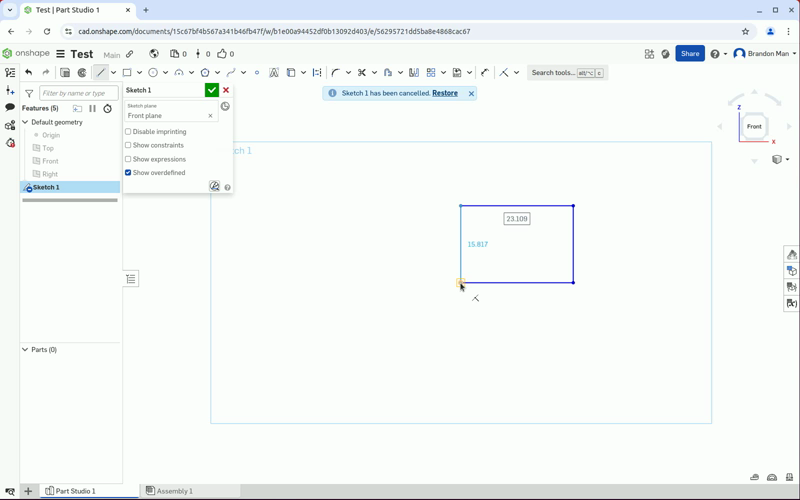
mouse_move(497, 218)
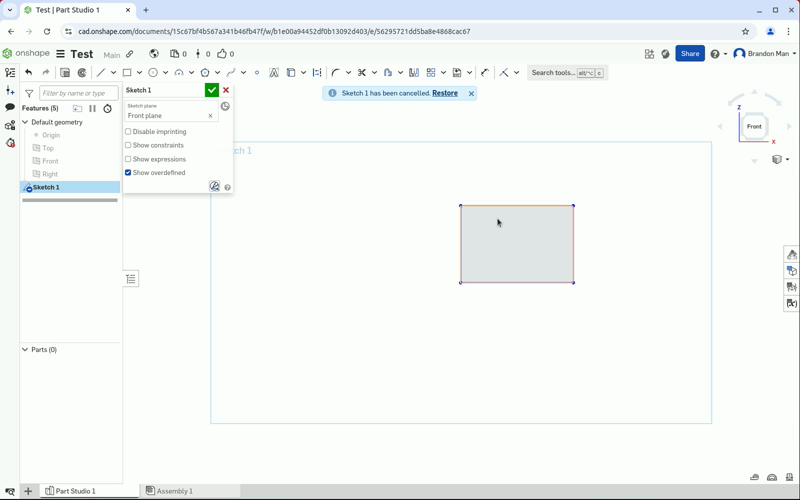
click(497, 218)
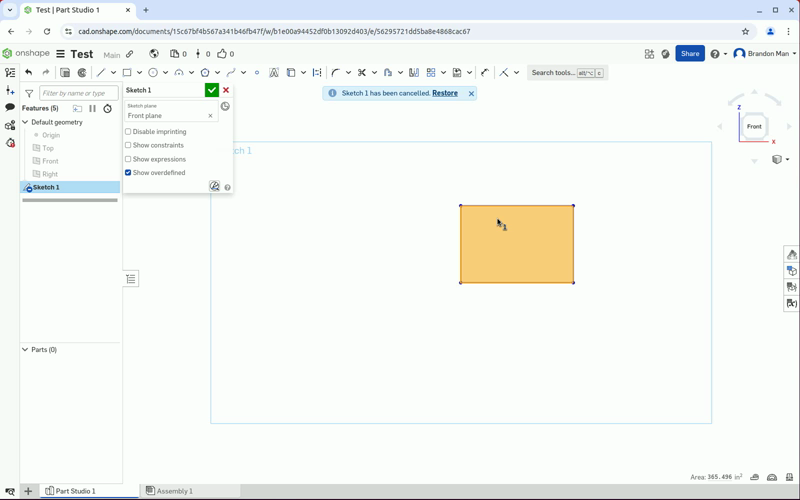
mouse_move(73, 352)
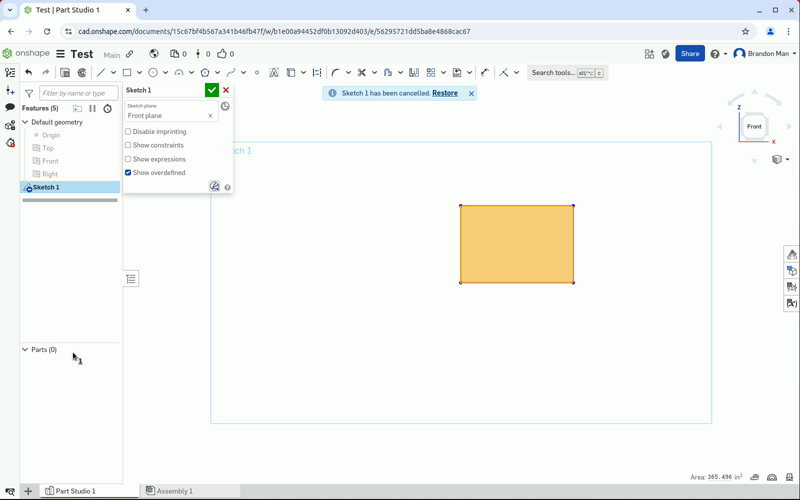
key(shift+y)
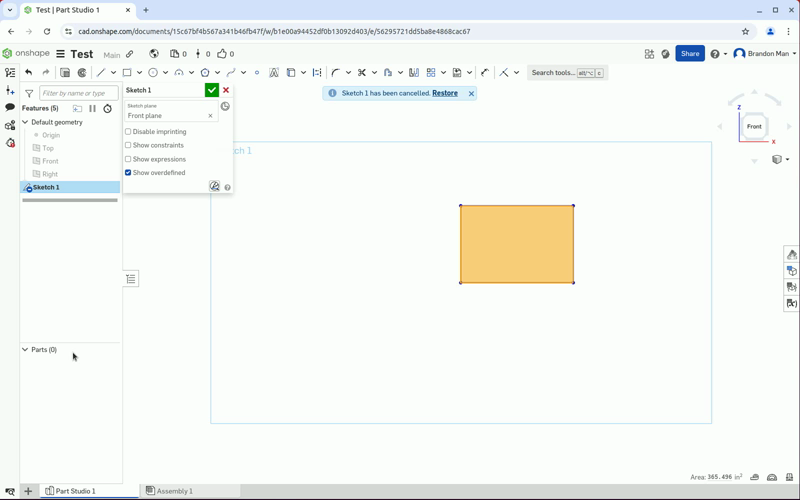
key(shift+e)
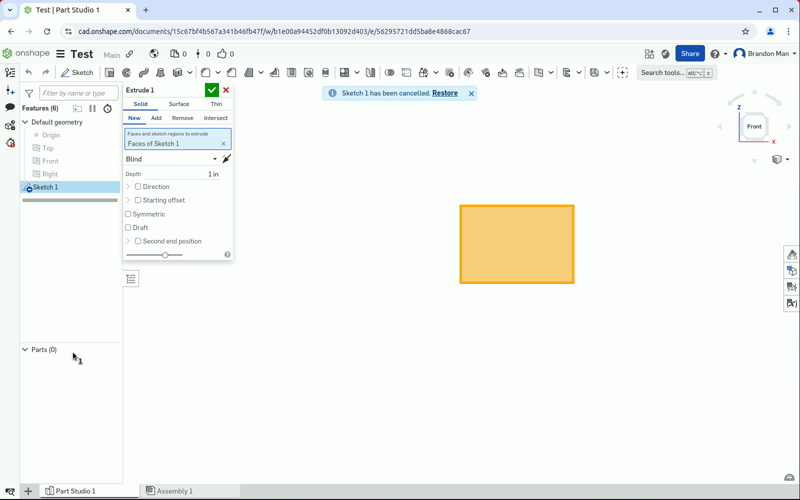
mouse_move(143, 106)
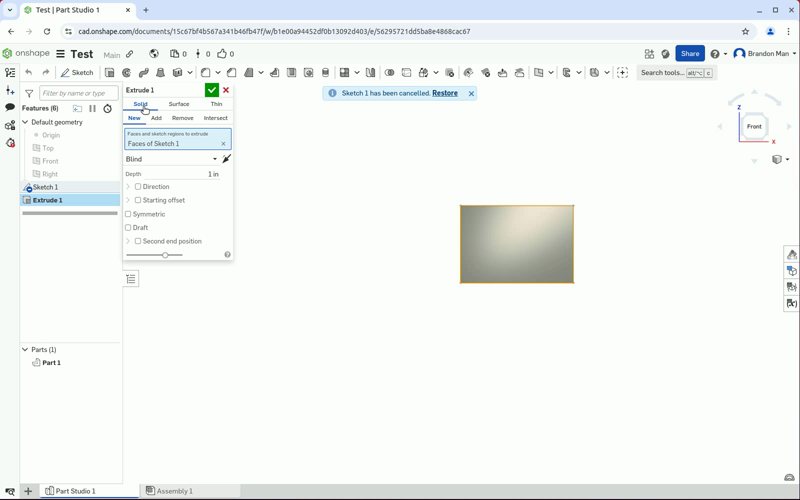
click(143, 106)
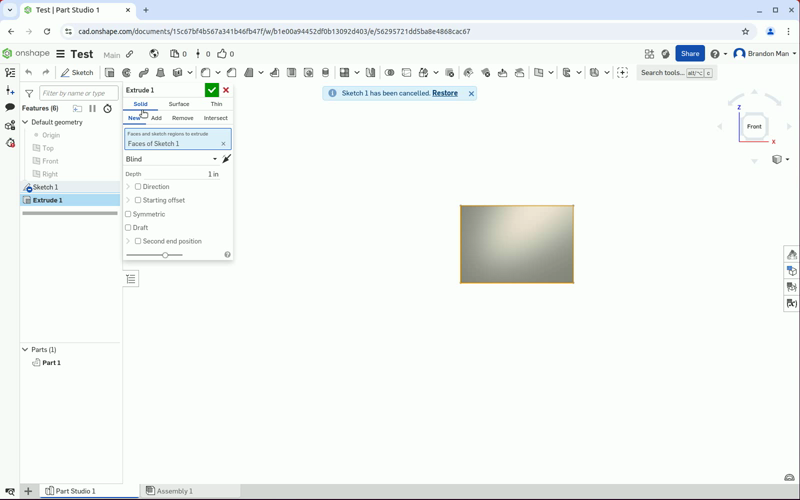
mouse_move(137, 120)
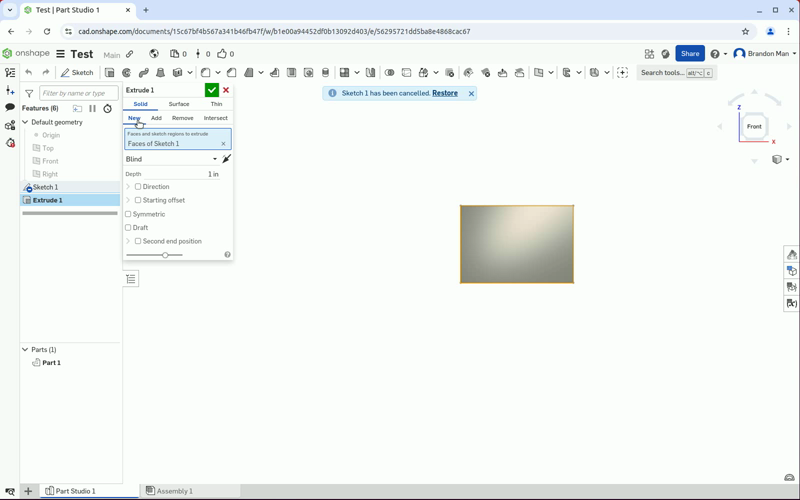
click(137, 120)
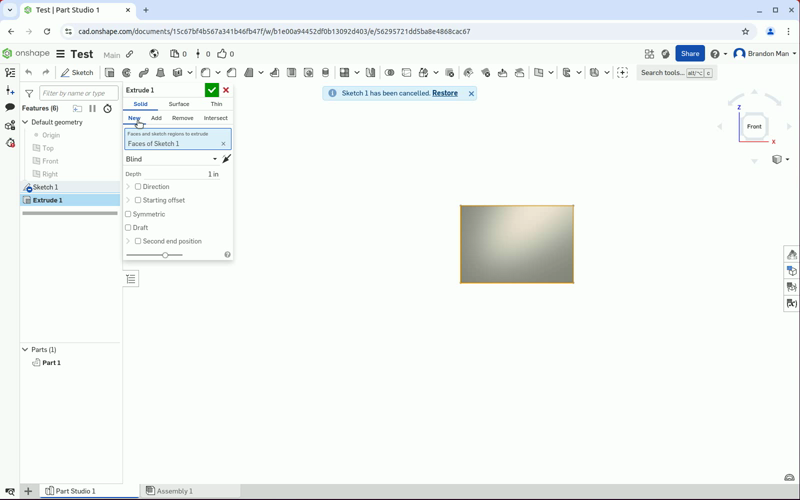
key(tab, 4)
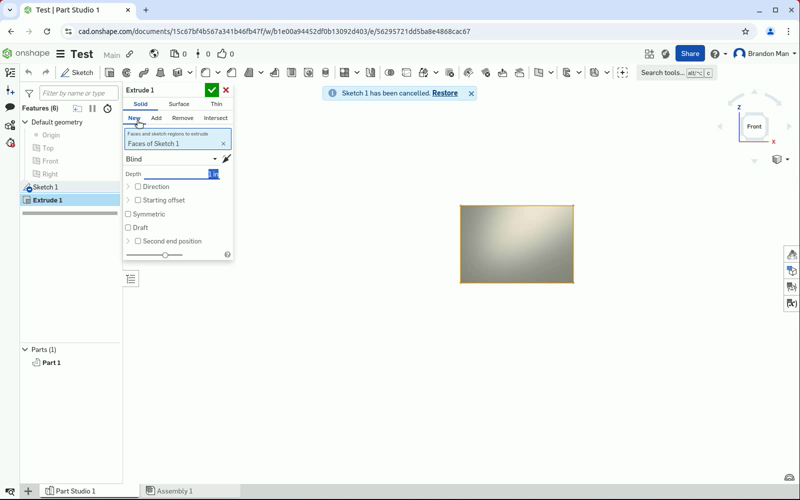
text(0.481)
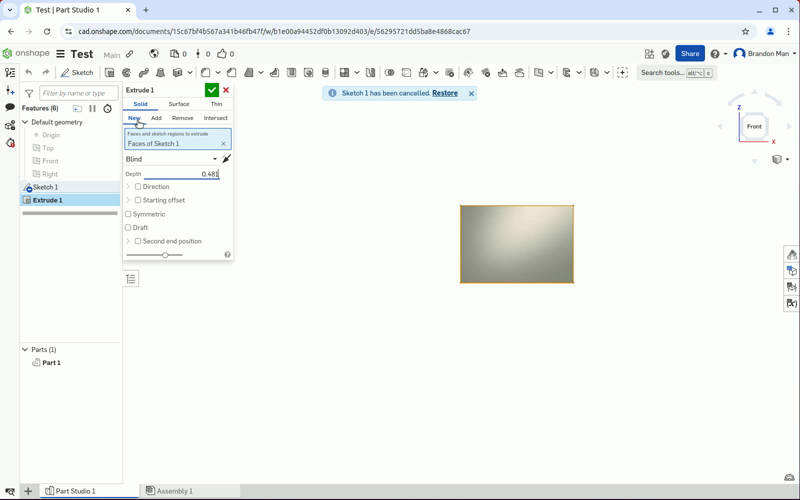
key(enter)
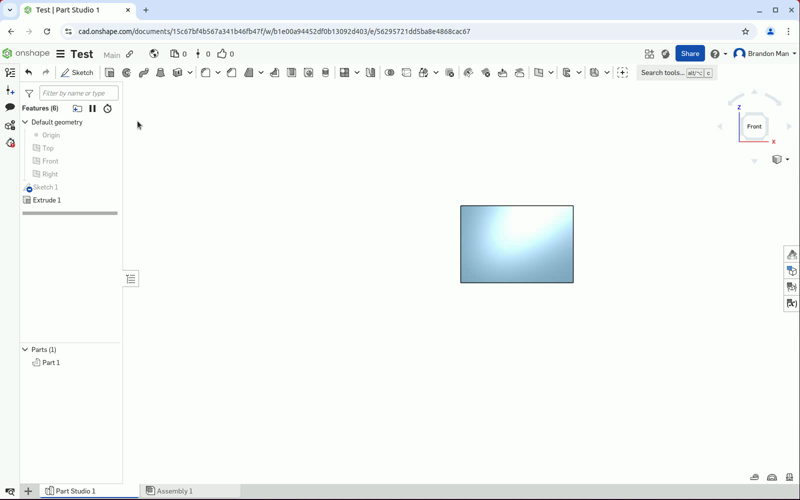
key(shift+h)
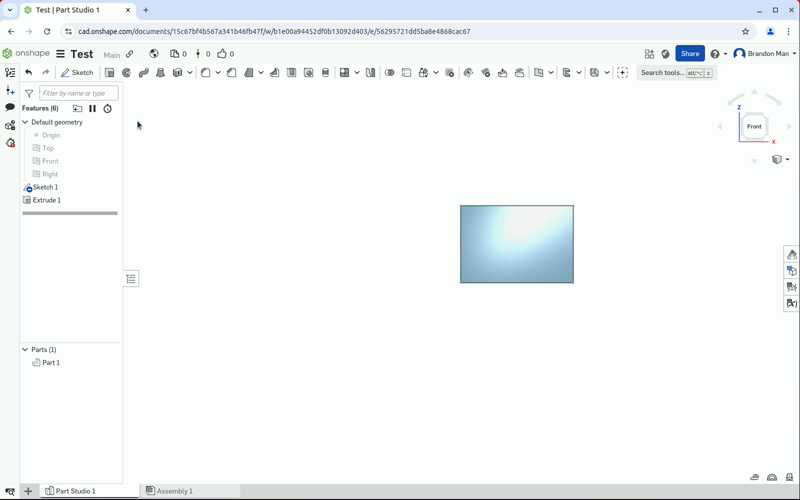
key(shift+h)
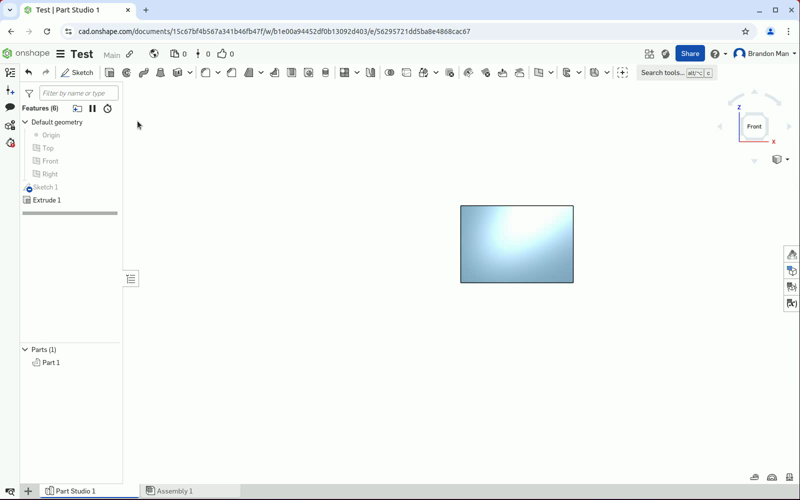
mouse_move(73, 189)
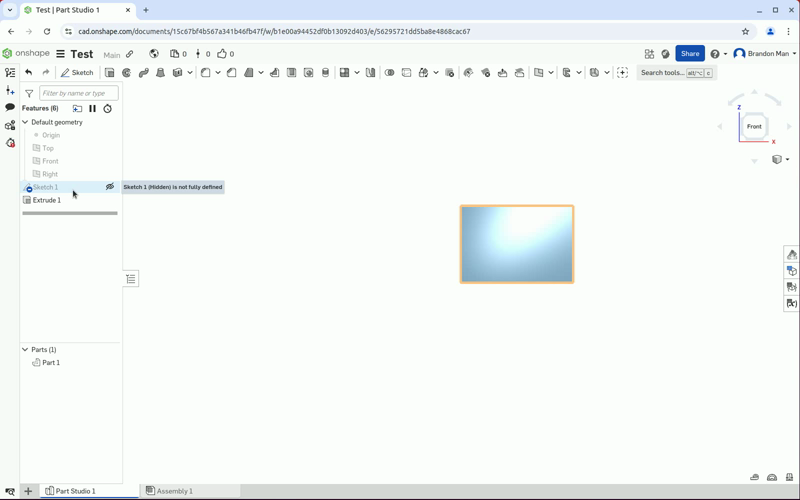
click(73, 189)
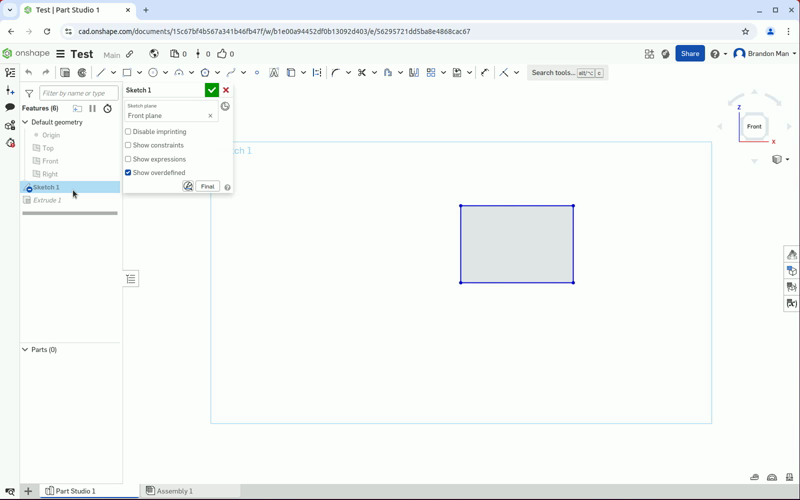
mouse_move(229, 92)
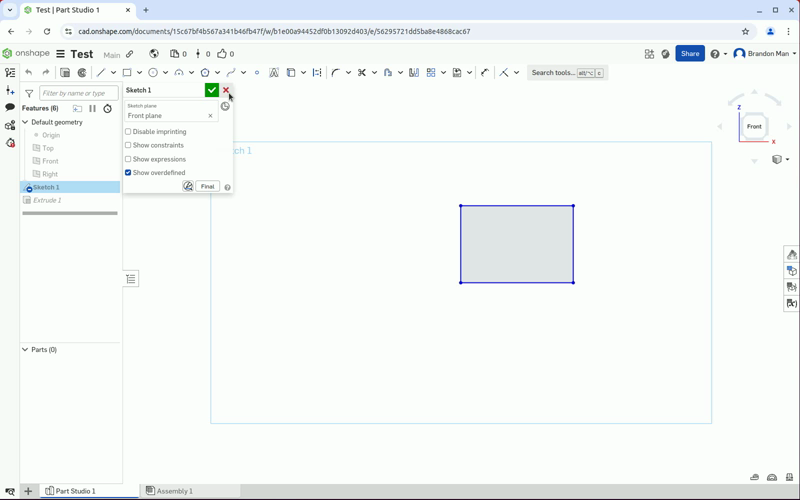
click(229, 92)
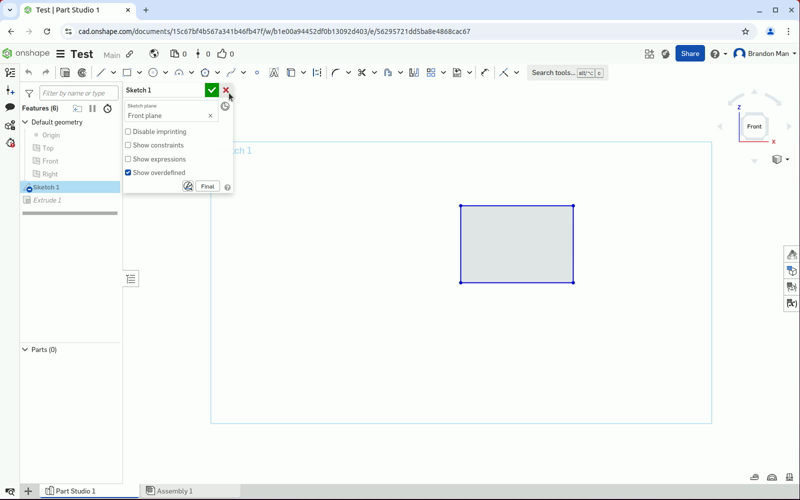
key(shift+s)
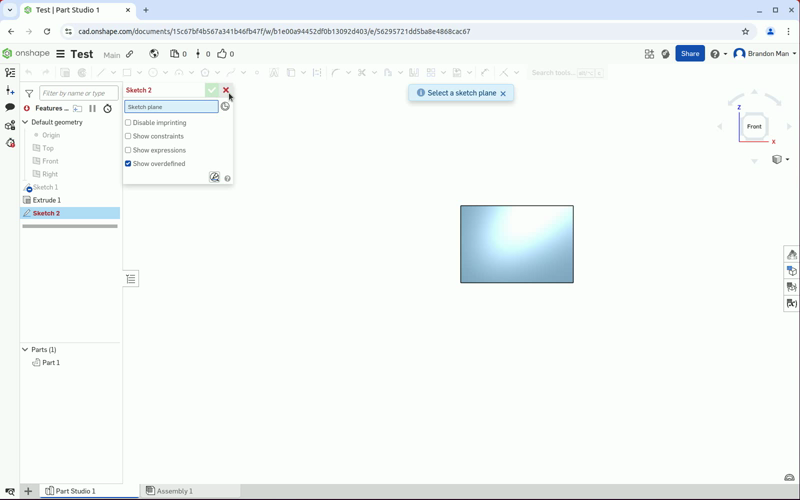
mouse_move(73, 163)
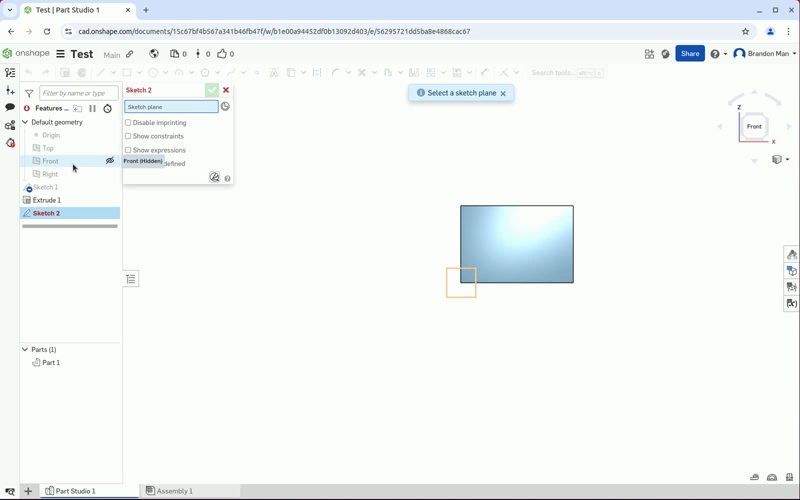
click(73, 163)
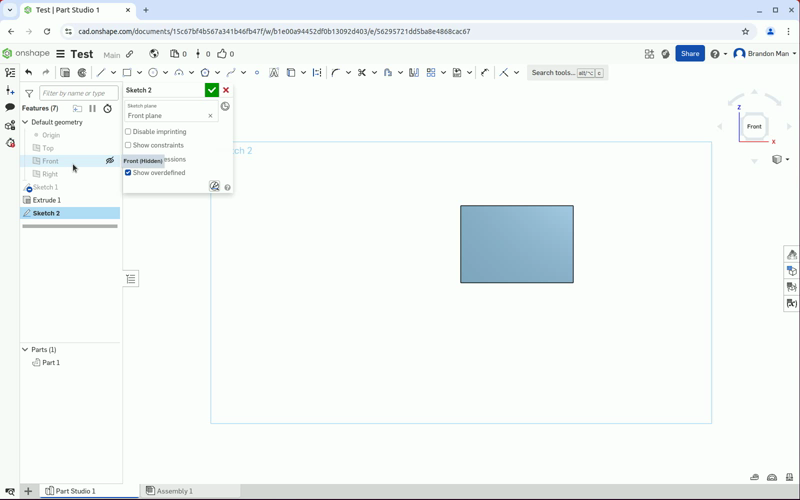
mouse_move(73, 352)
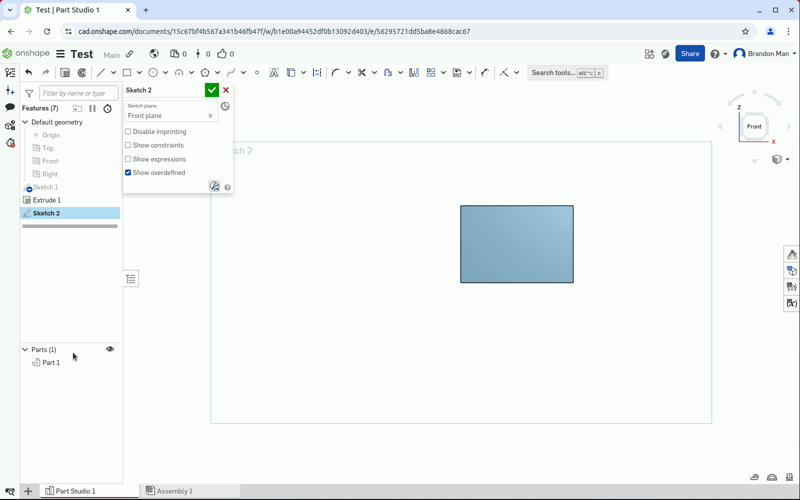
key(y)
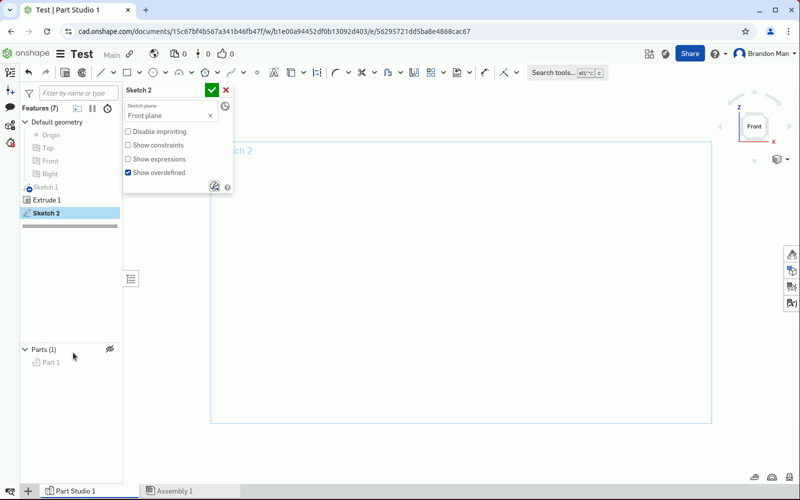
key(l)
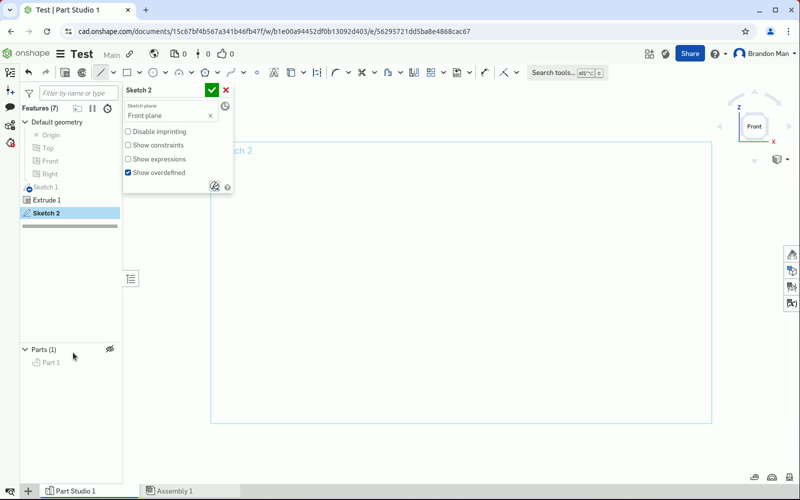
key_down(shift)
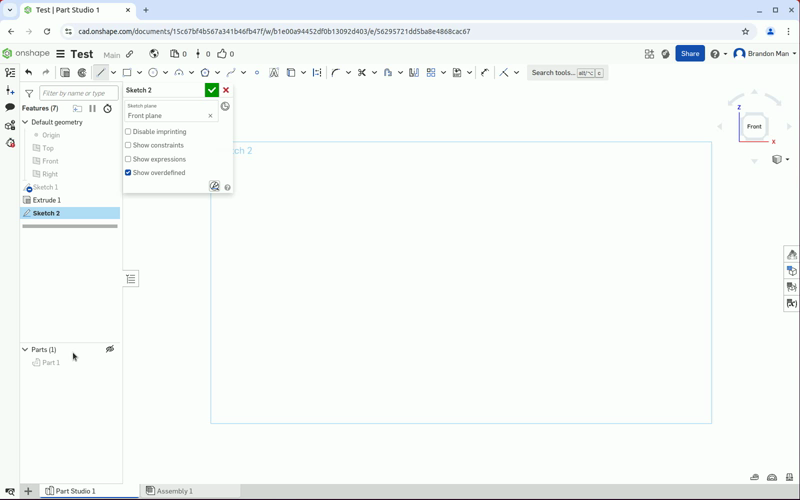
mouse_move(460, 282)
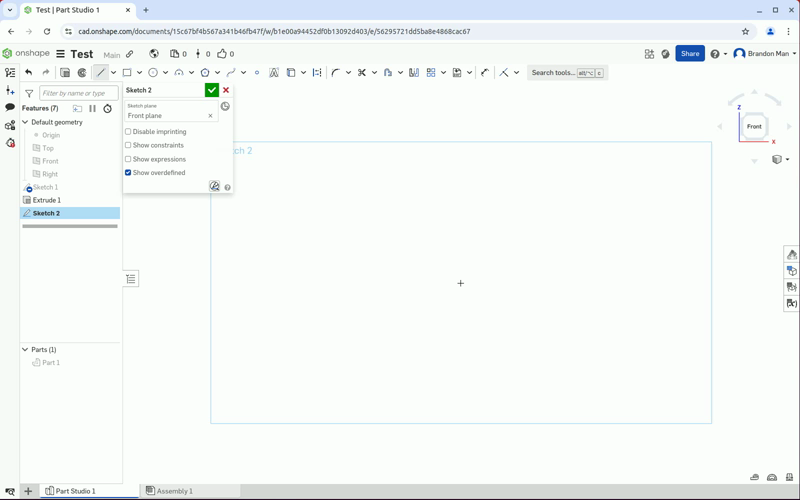
click(460, 282)
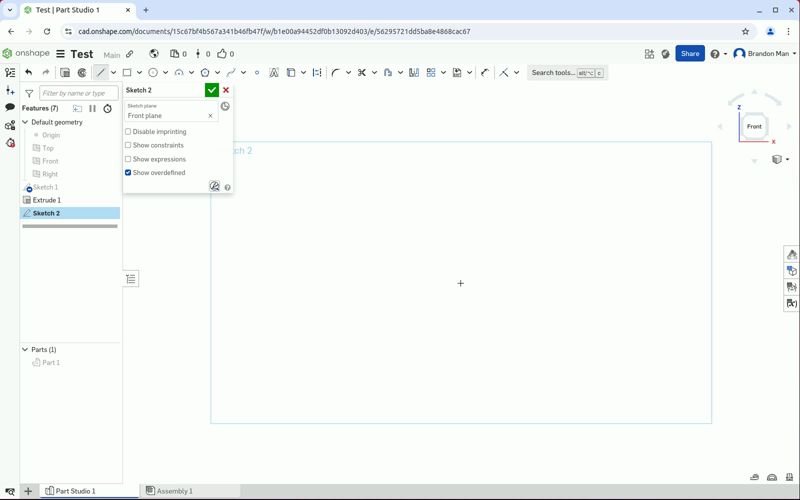
key_up(shift)
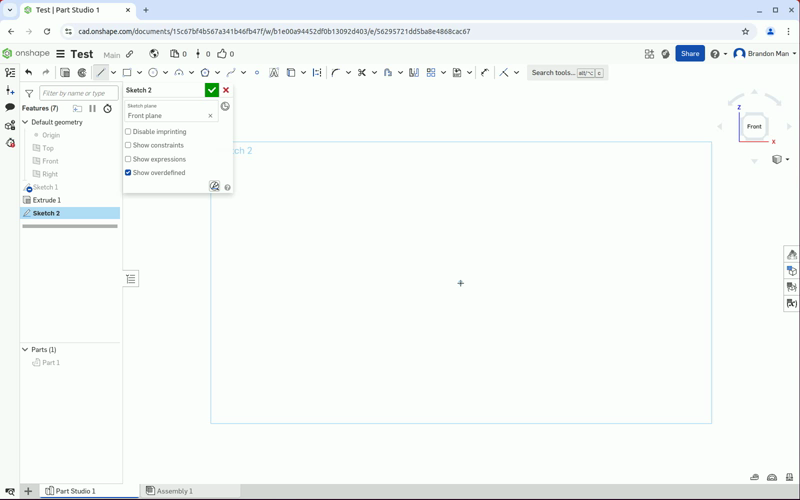
key_down(shift)
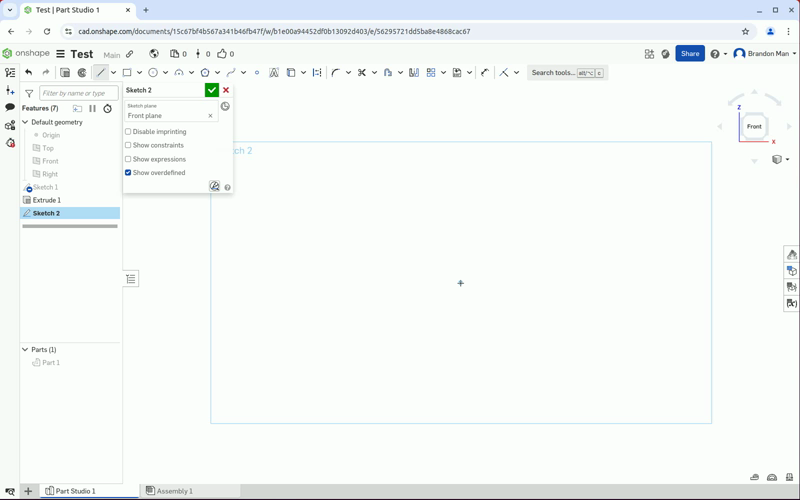
mouse_move(573, 282)
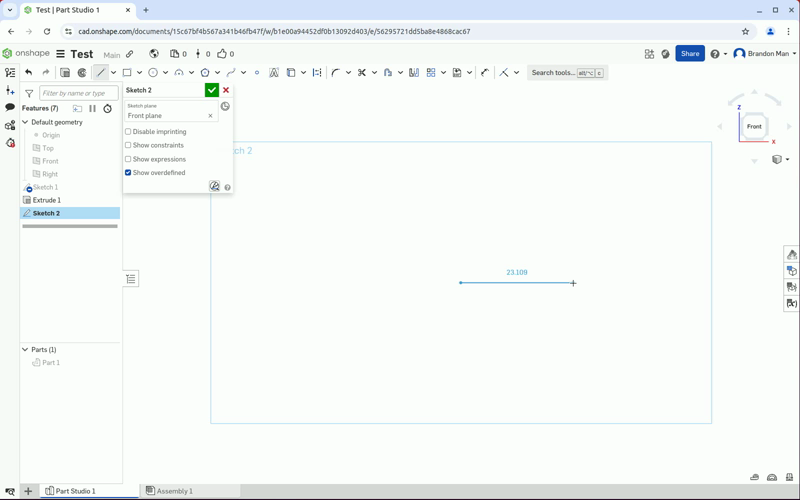
click(573, 282)
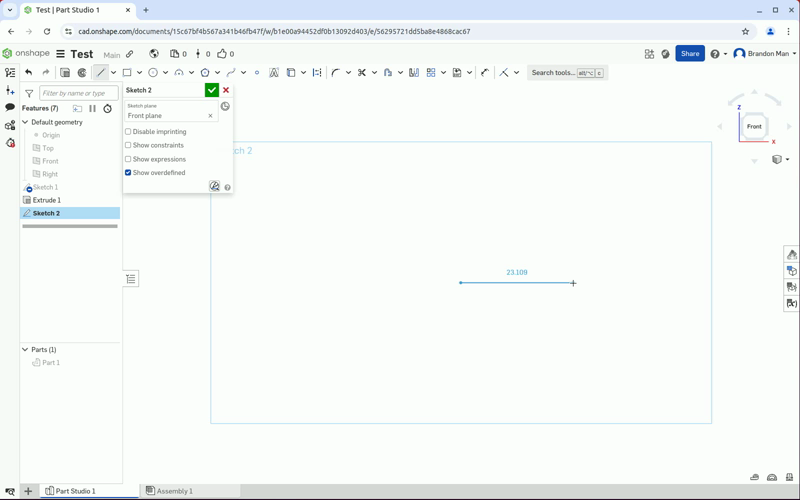
key_up(shift)
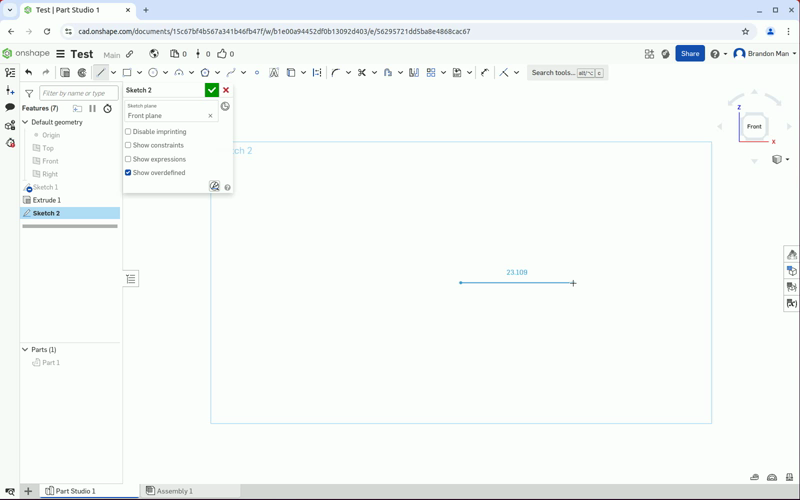
key_down(shift)
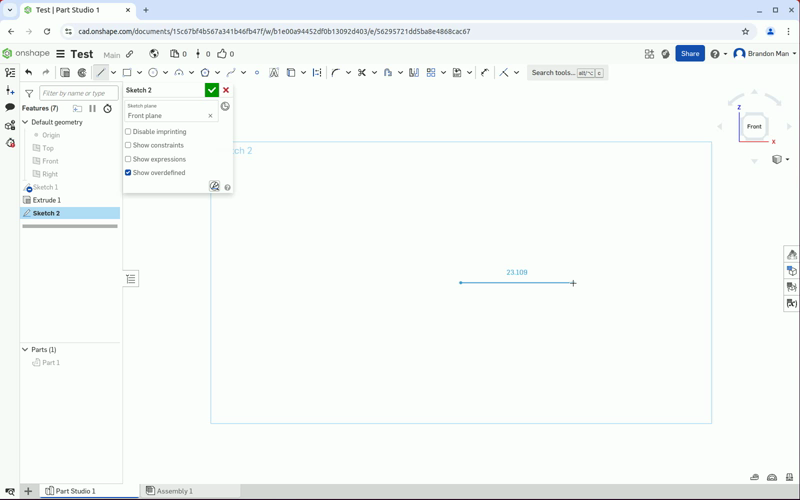
mouse_move(573, 205)
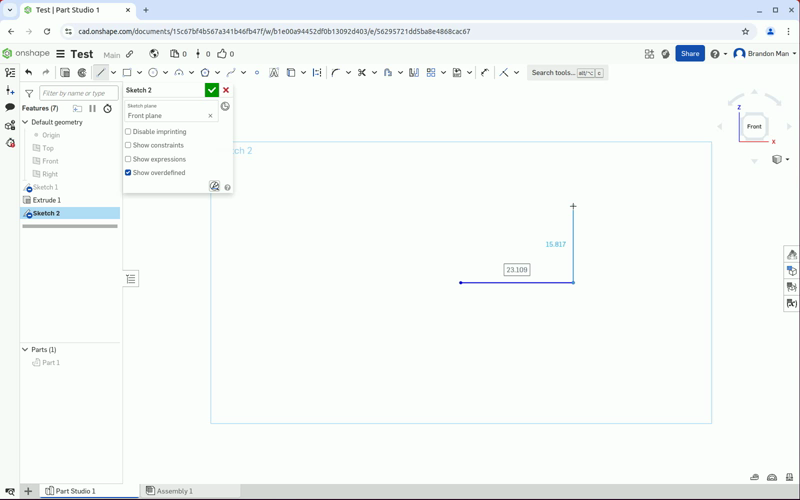
click(573, 205)
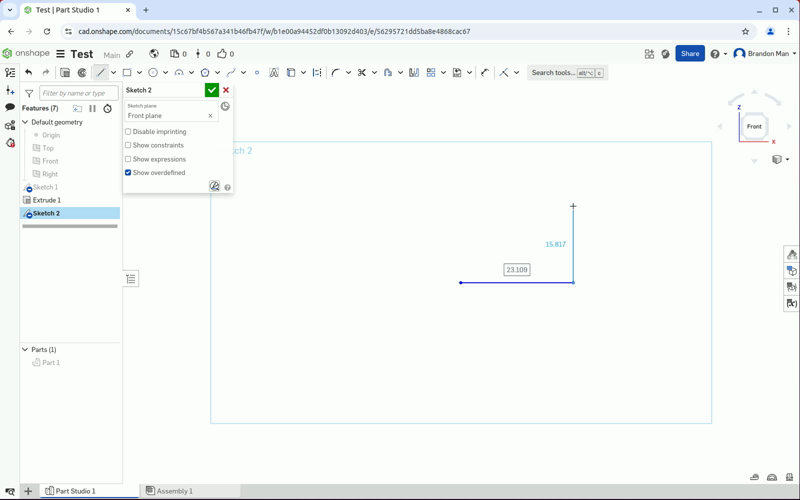
key_up(shift)
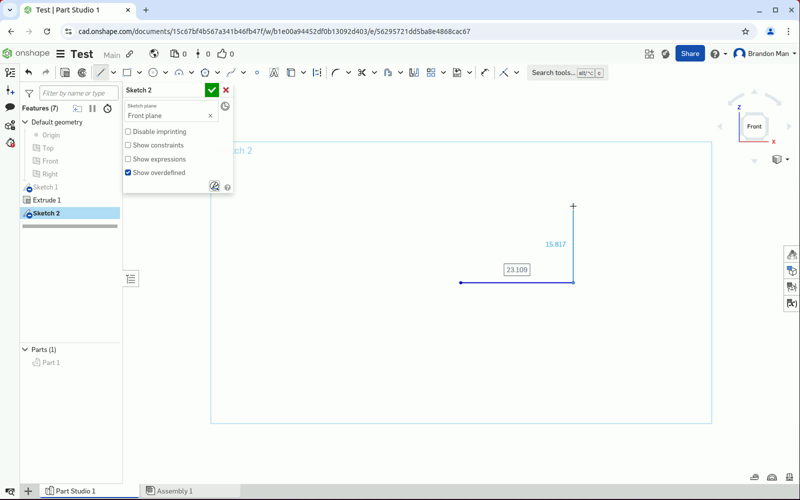
key_down(shift)
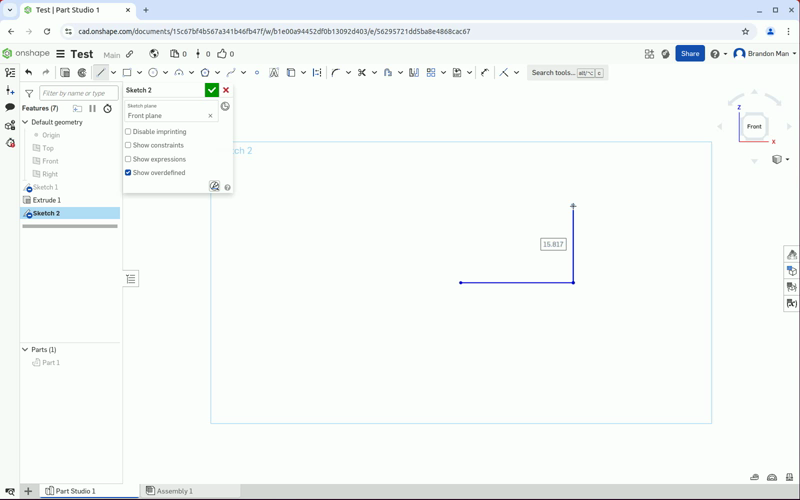
mouse_move(460, 205)
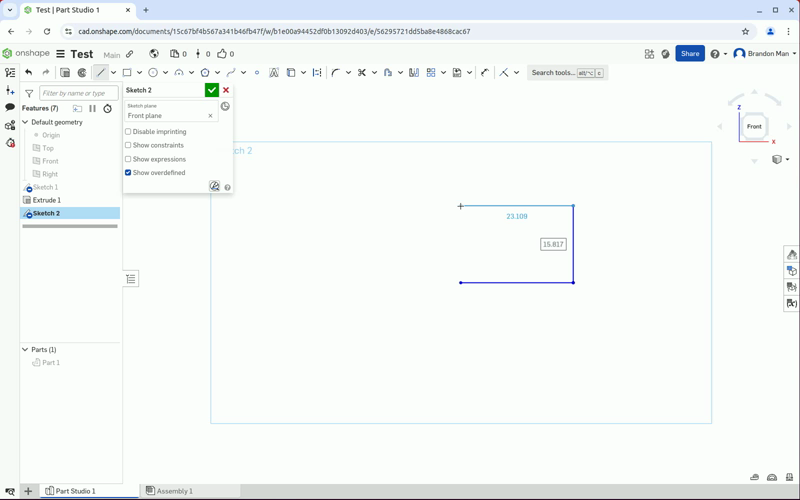
click(460, 205)
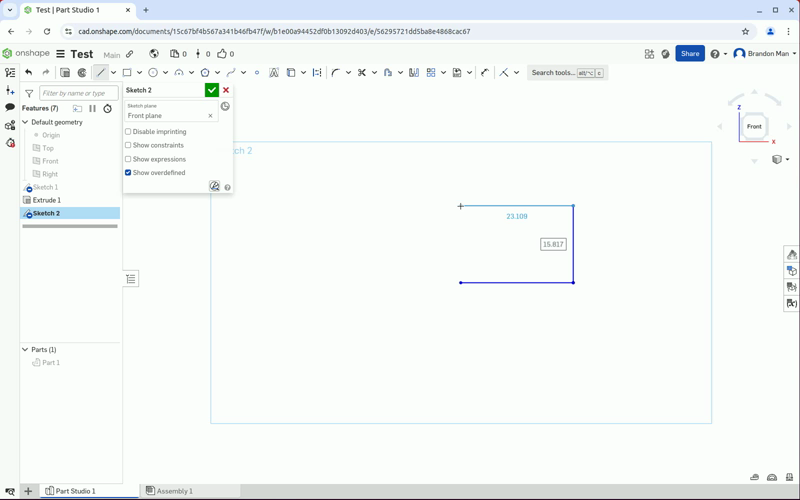
key_up(shift)
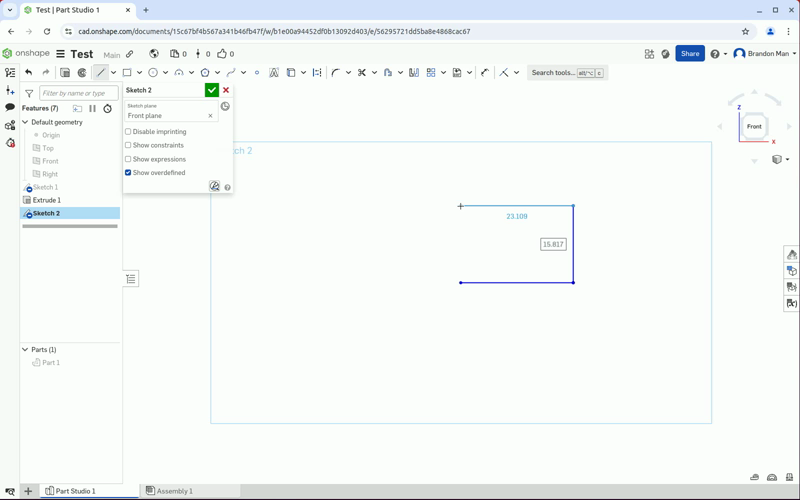
key_down(shift)
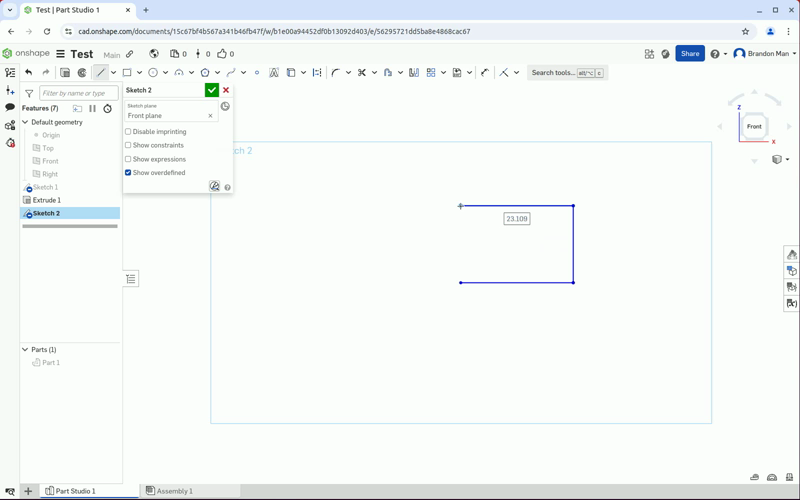
mouse_move(460, 282)
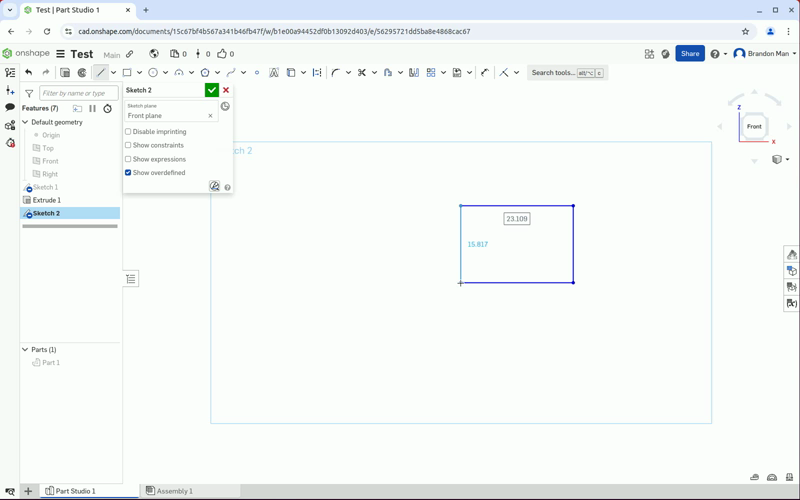
key_up(shift)
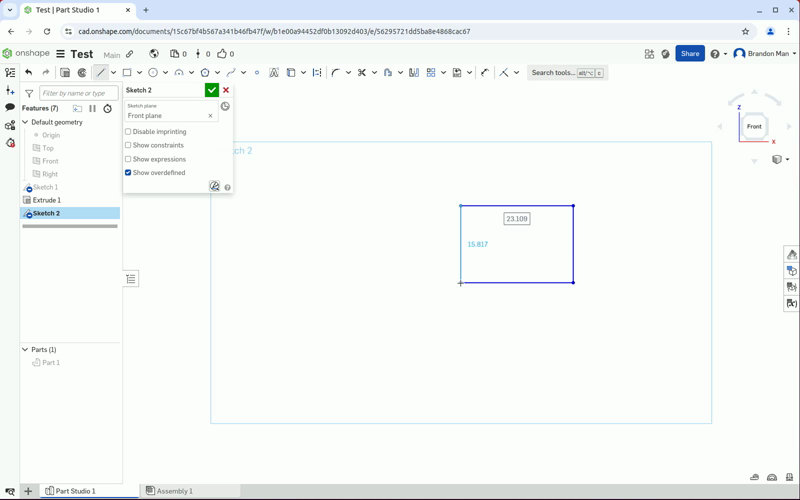
click(460, 282)
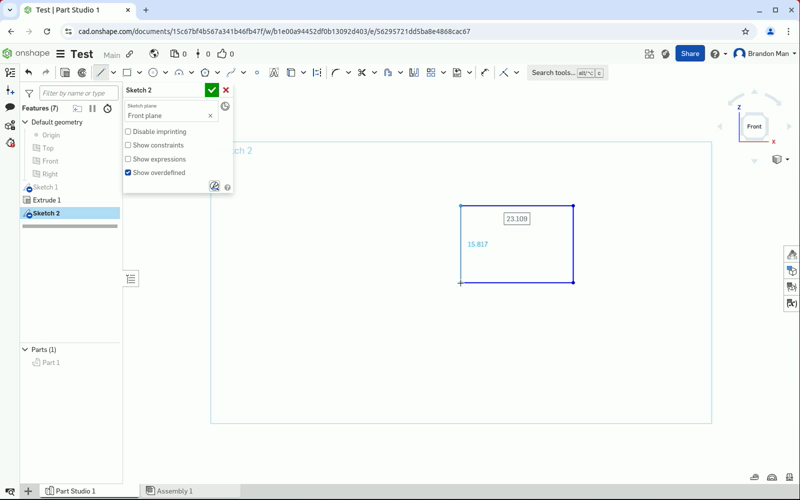
key(esc)
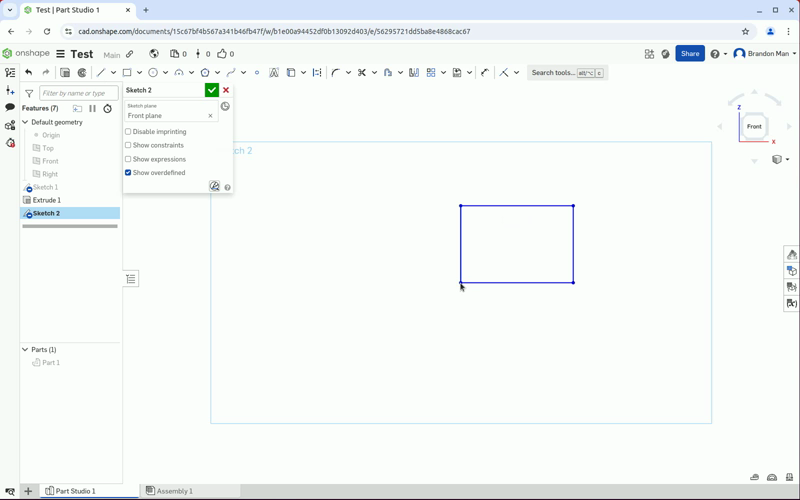
mouse_move(553, 254)
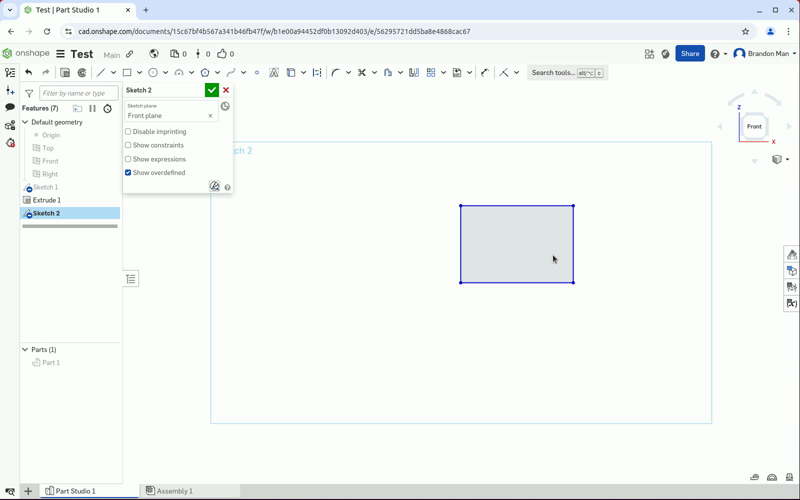
click(553, 254)
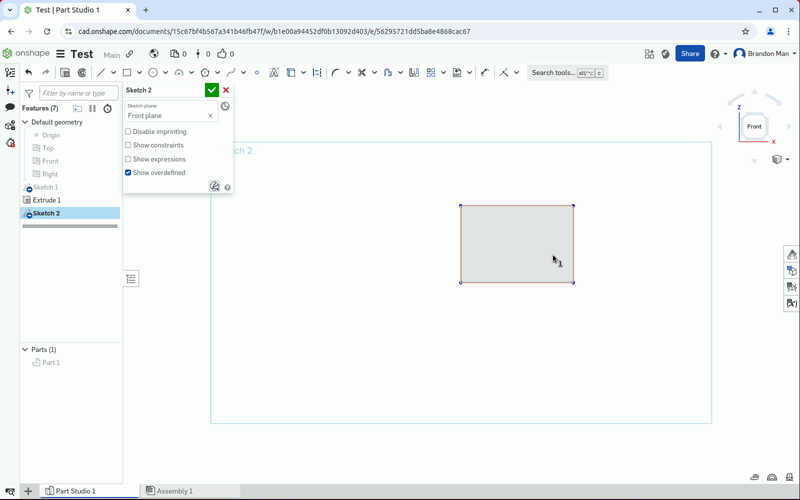
mouse_move(73, 352)
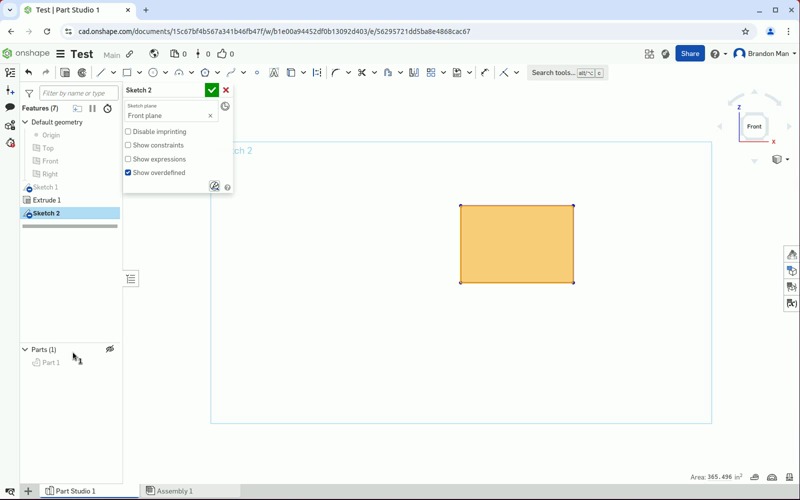
key(shift+y)
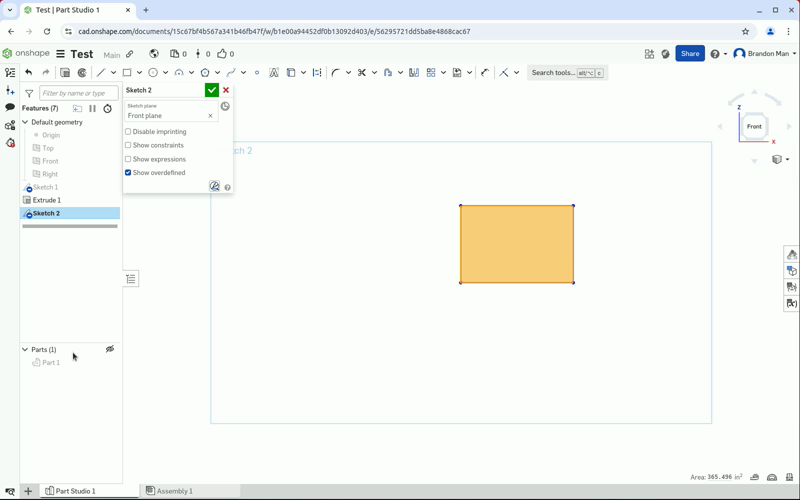
key(shift+e)
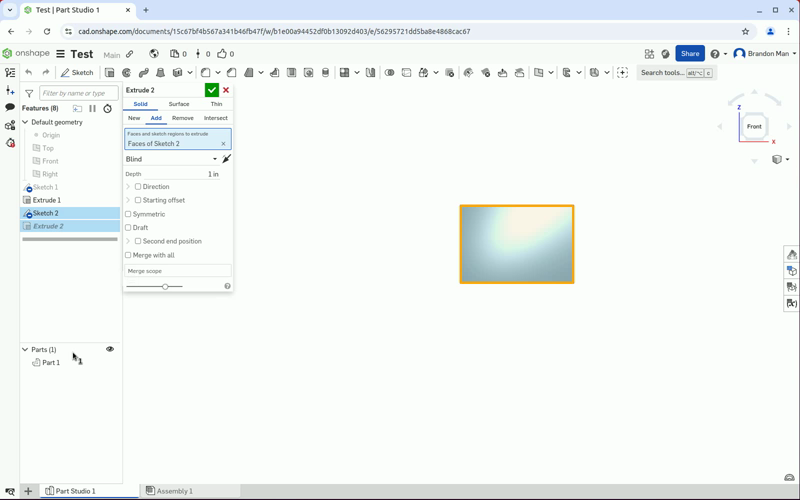
mouse_move(143, 106)
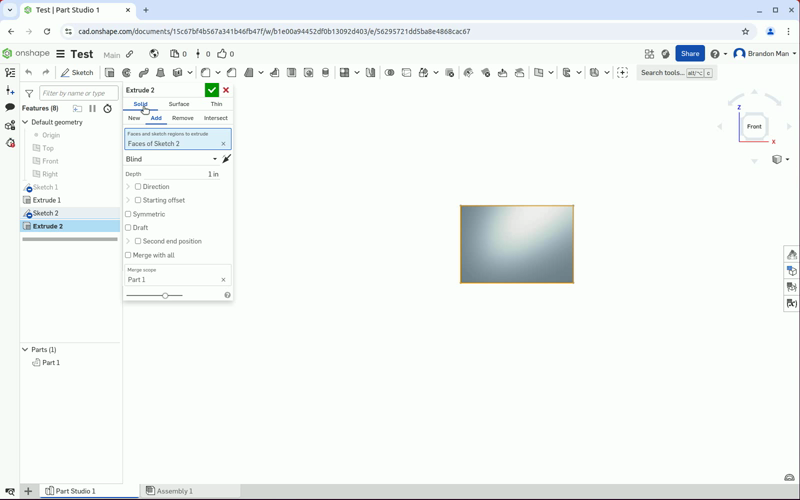
click(143, 106)
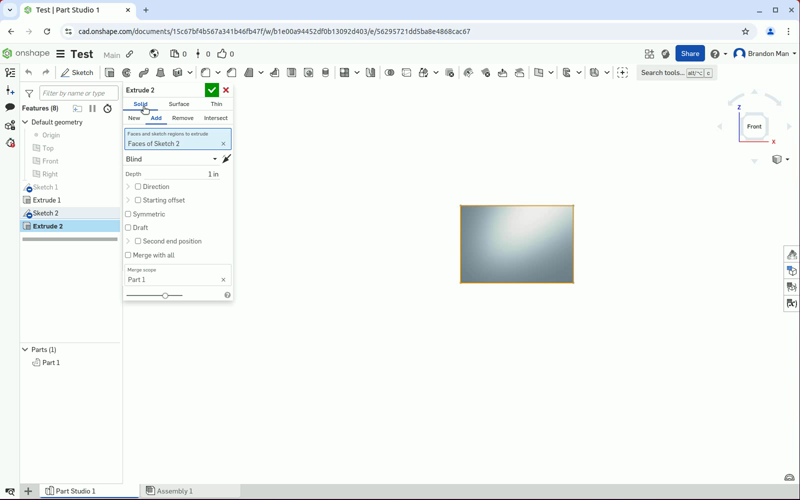
mouse_move(137, 120)
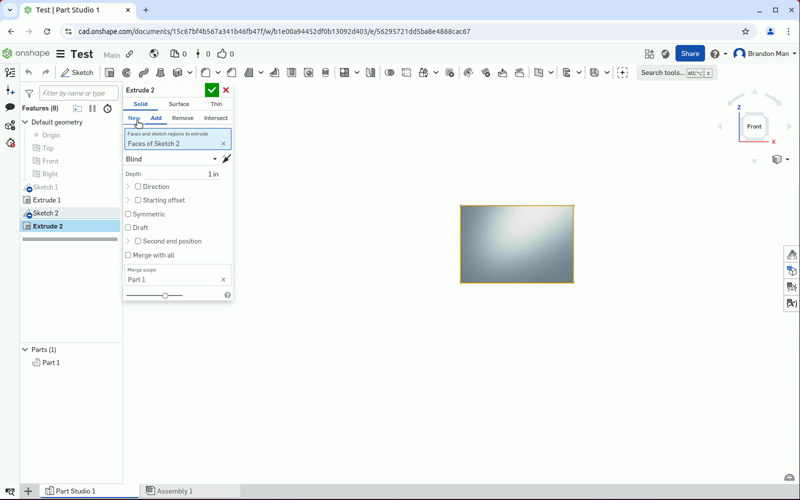
click(137, 120)
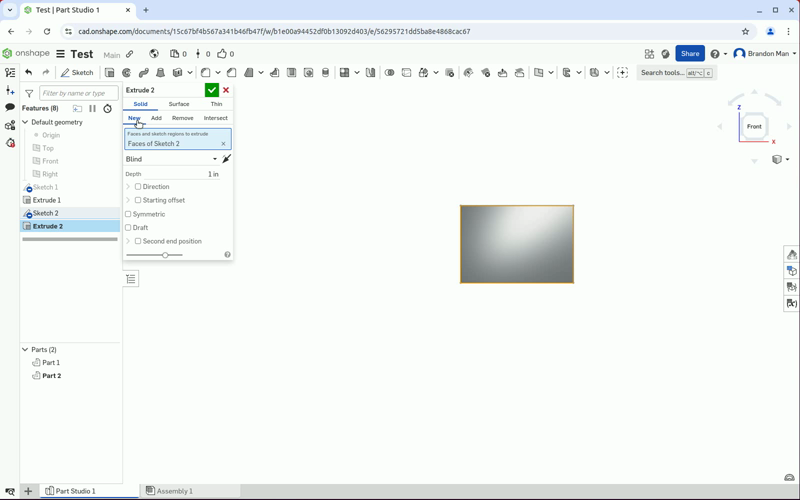
key(tab, 4)
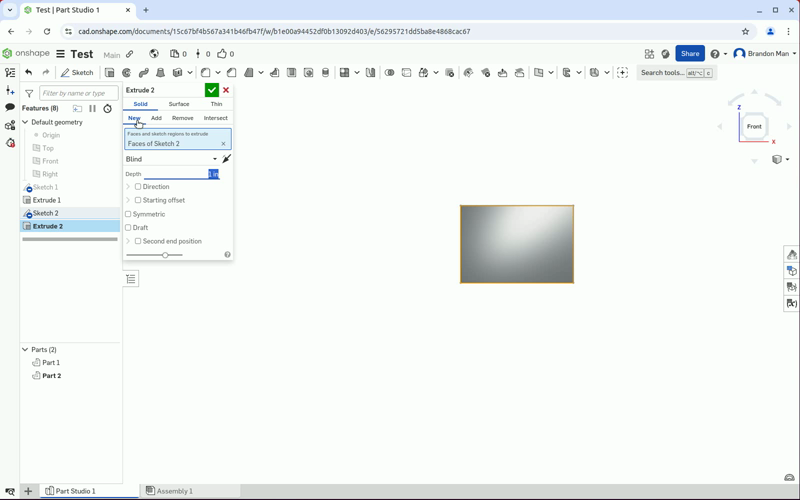
text(0.481)
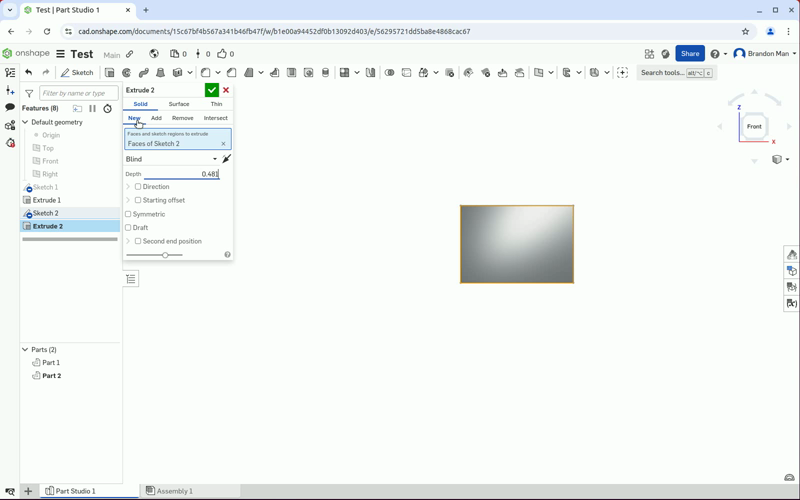
key(enter)
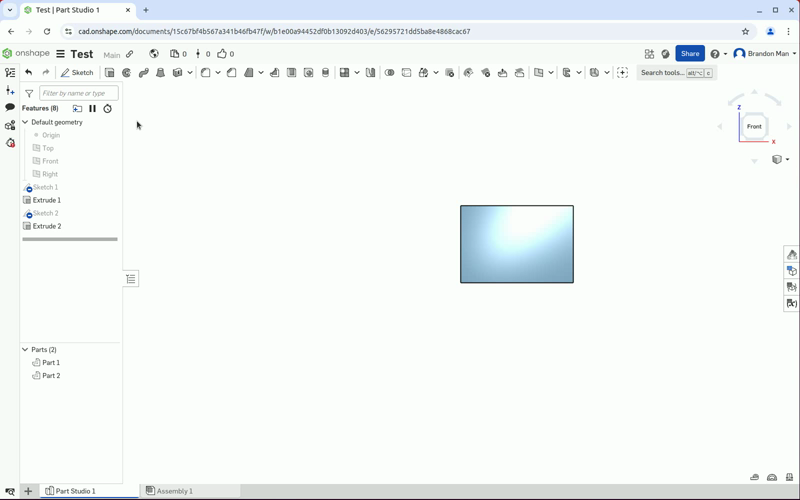
key(shift+h)
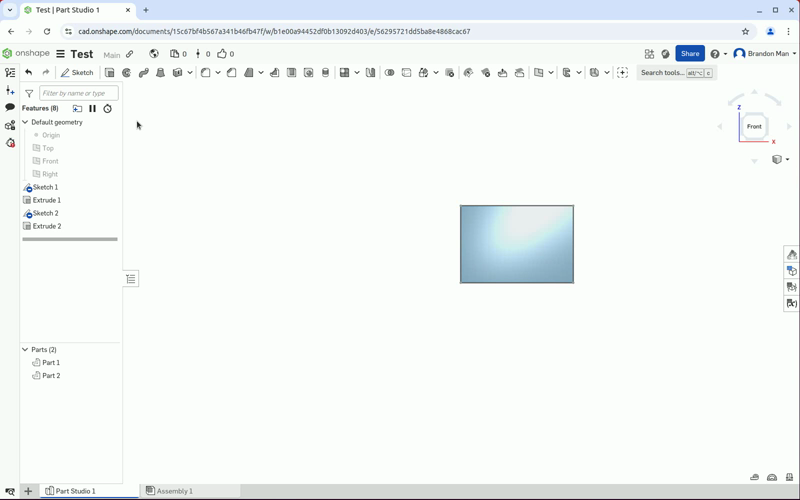
key(shift+h)
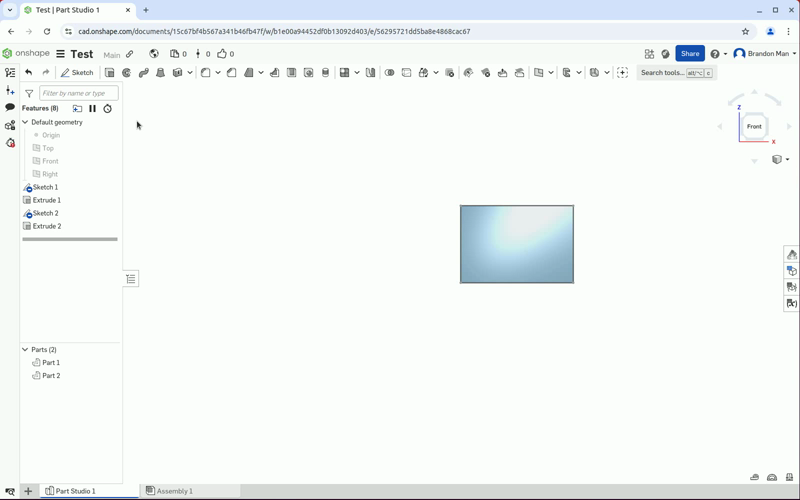
key(shift+7)
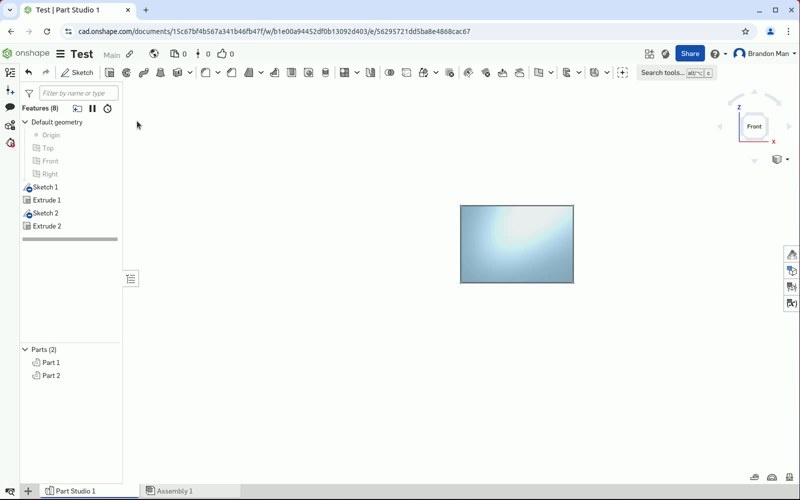
key(left, 2)
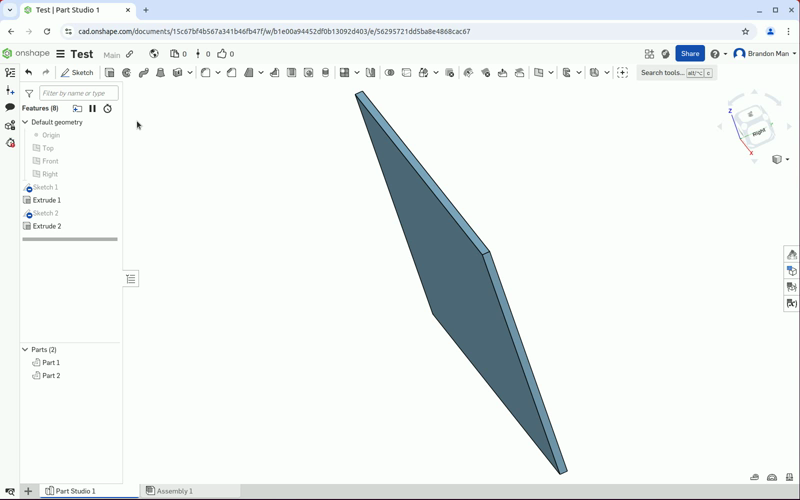
key(down, 2)
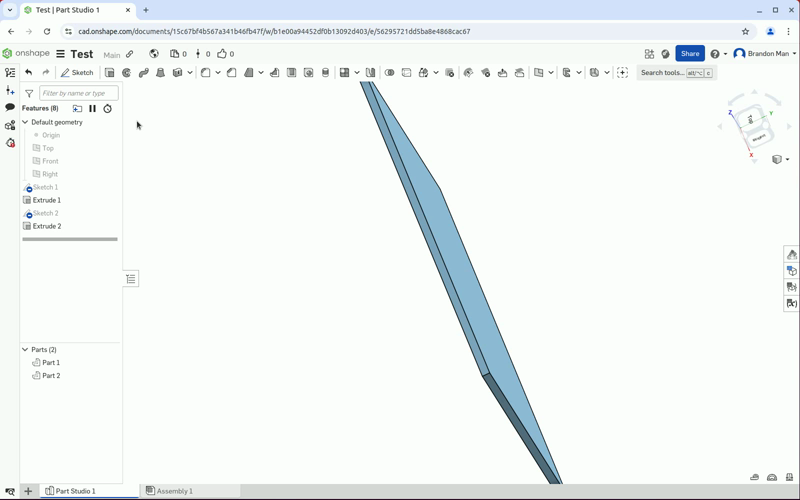
key(up, 2)
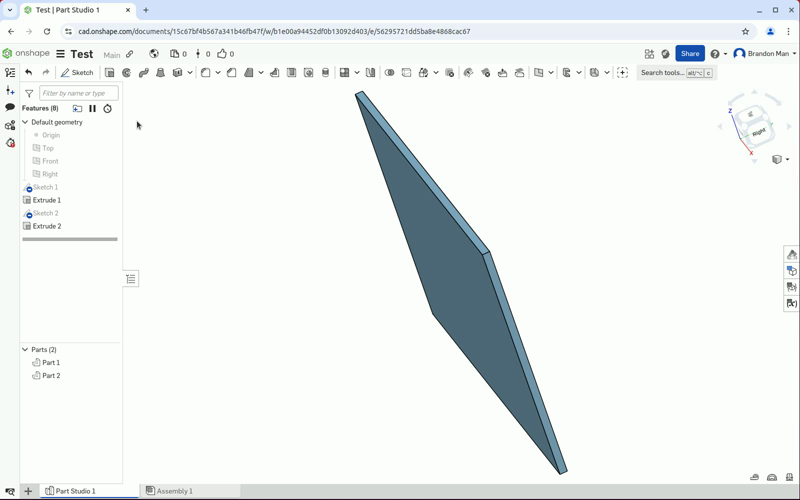
key(right, 2)
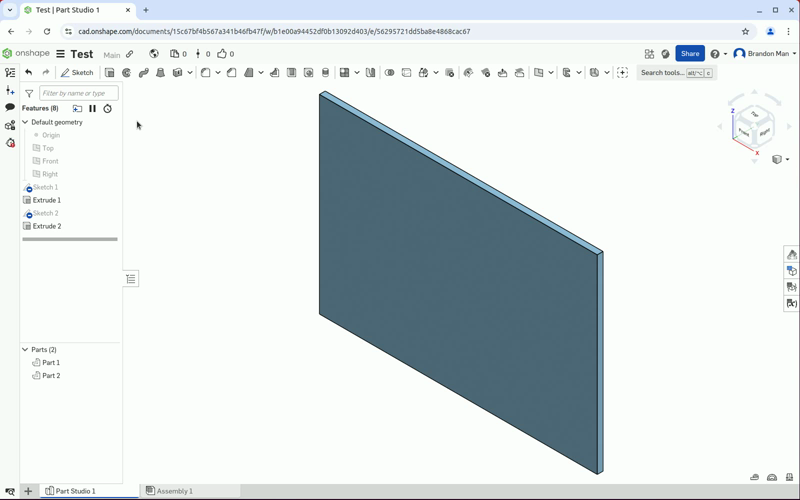
mouse_move(73, 189)
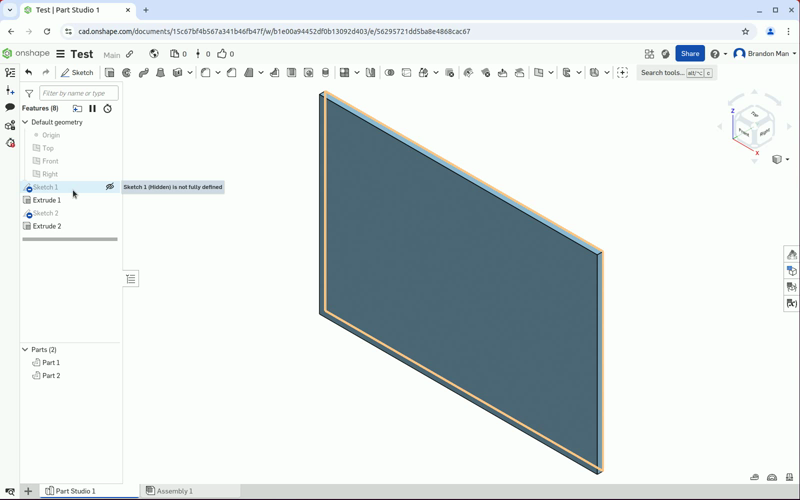
click(73, 189)